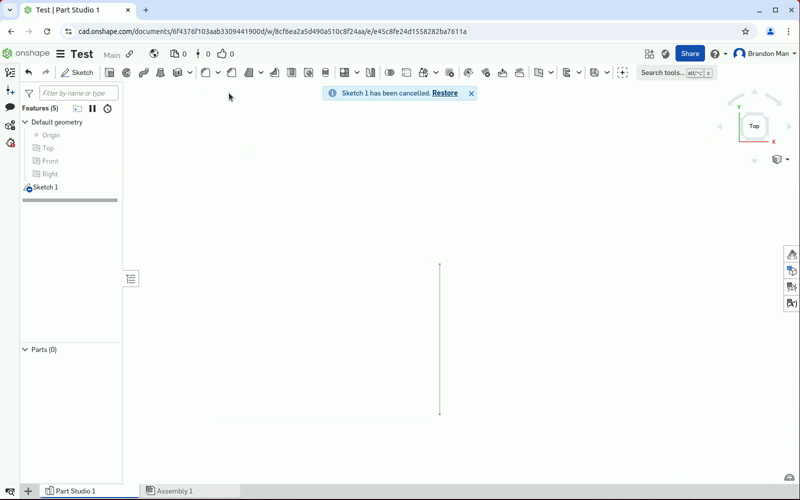
key(shift+h)
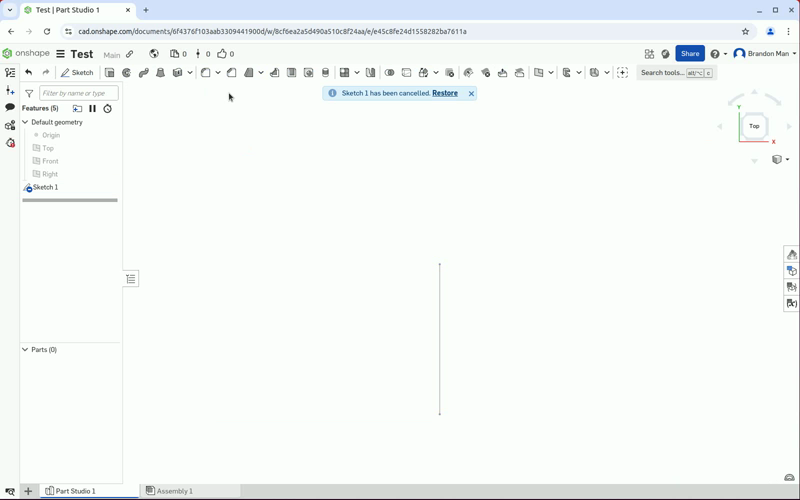
key(shift+s)
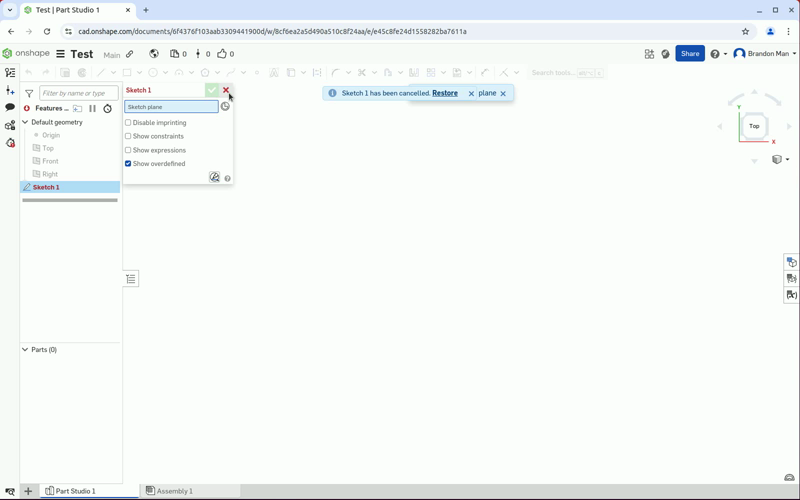
mouse_move(73, 150)
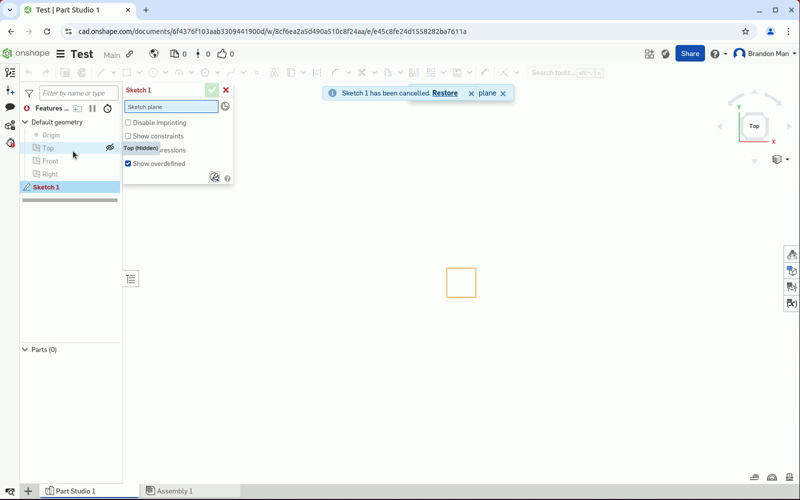
click(73, 150)
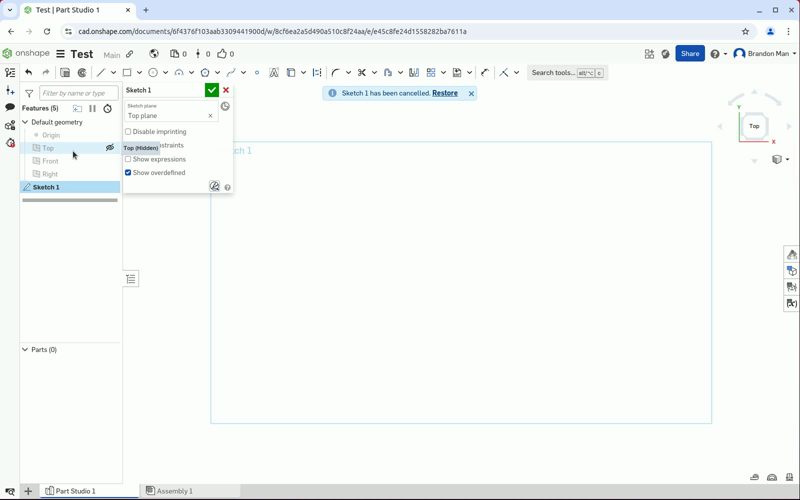
mouse_move(73, 352)
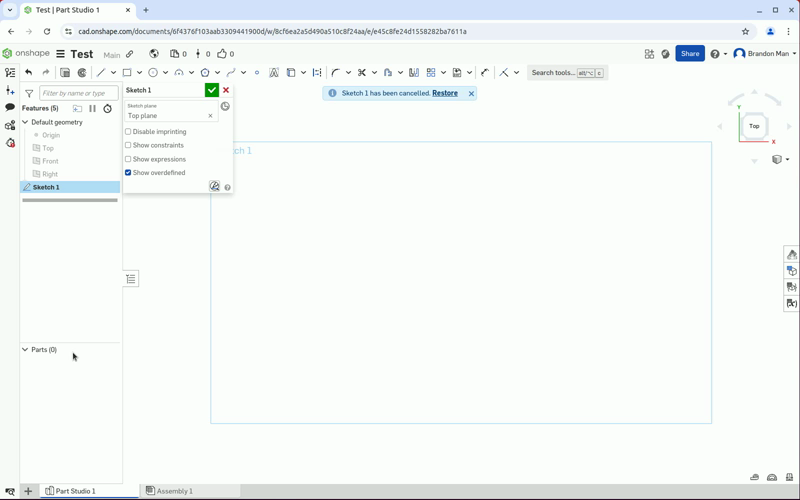
key(y)
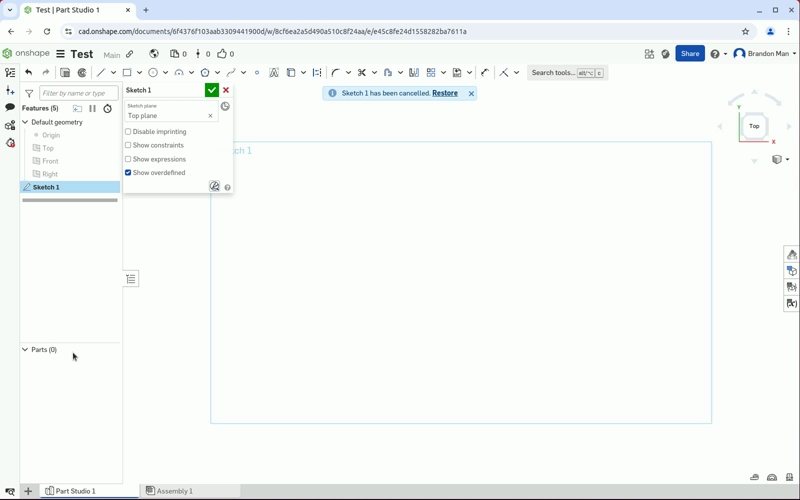
key(c)
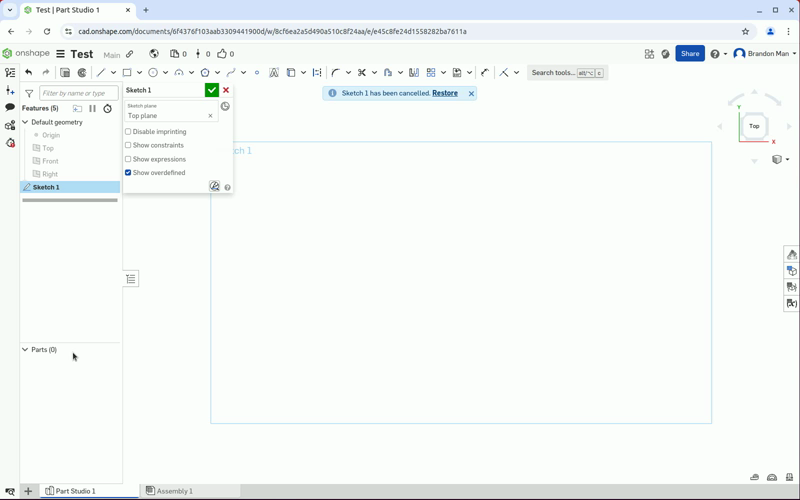
key_down(shift)
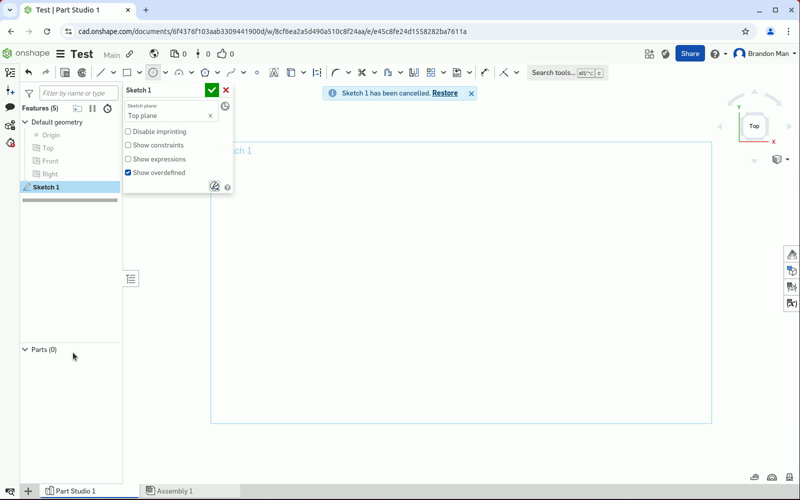
mouse_move(461, 282)
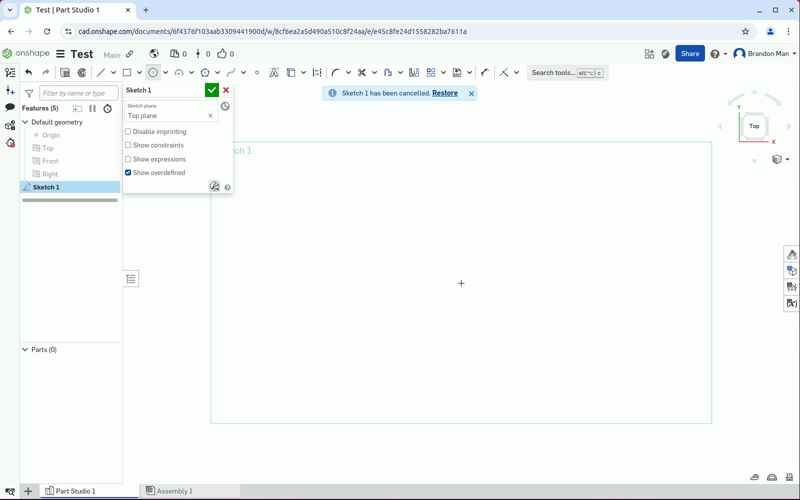
click(461, 282)
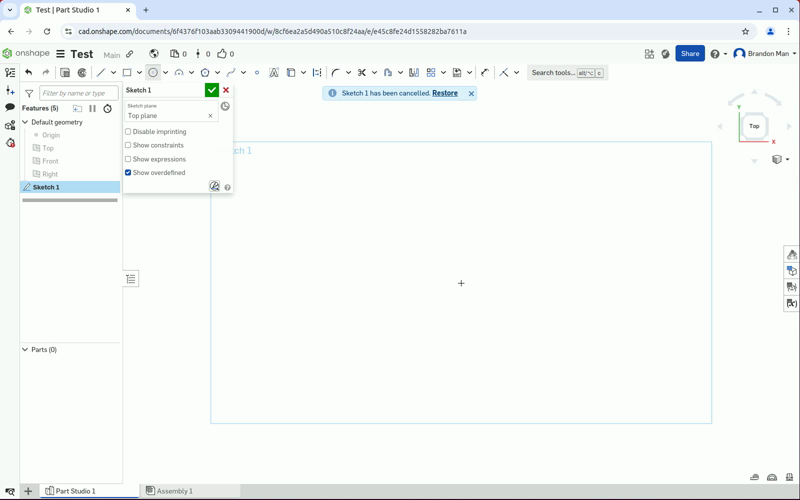
key_up(shift)
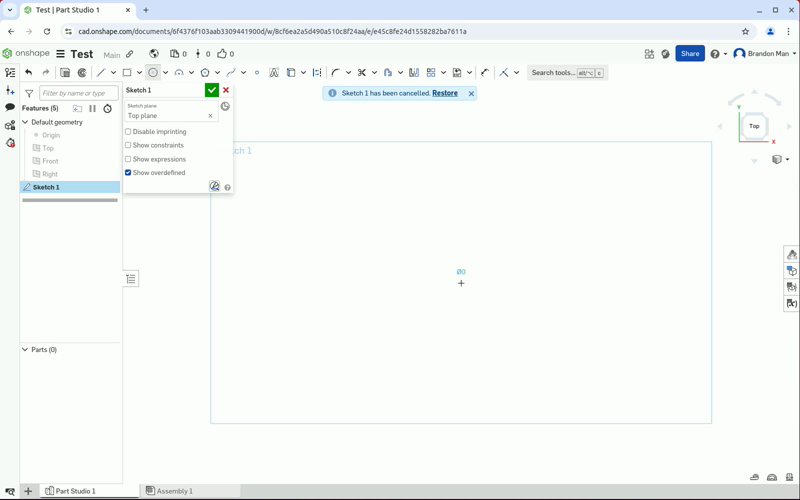
mouse_move(463, 282)
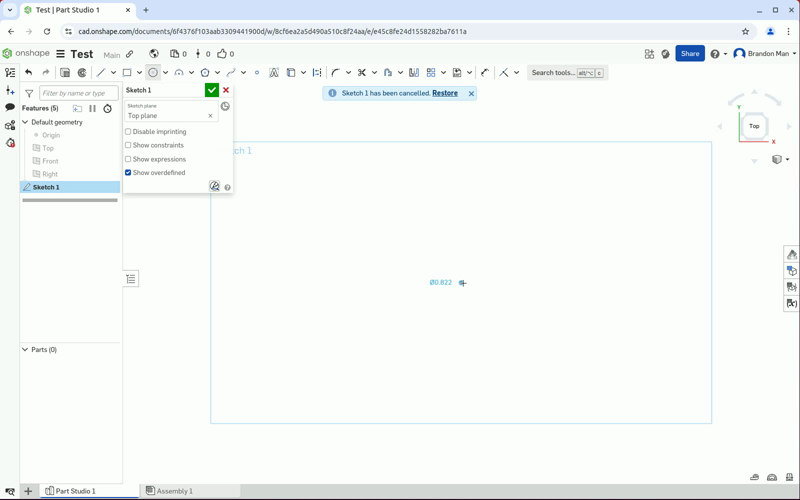
scroll(6)
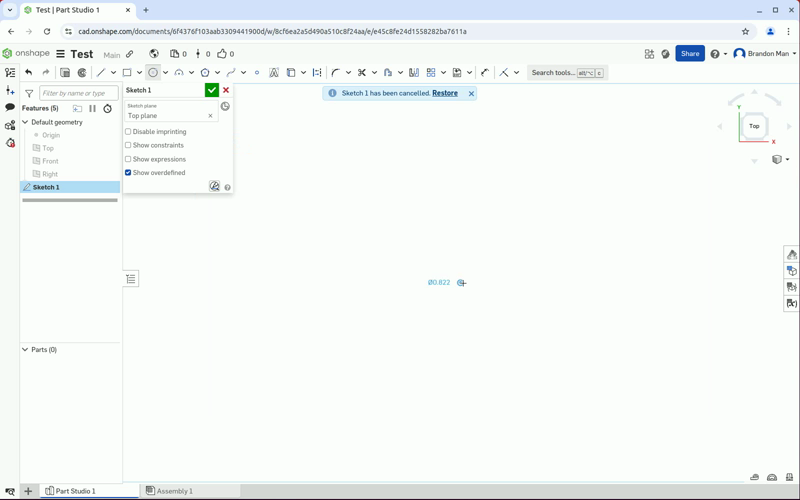
scroll(6)
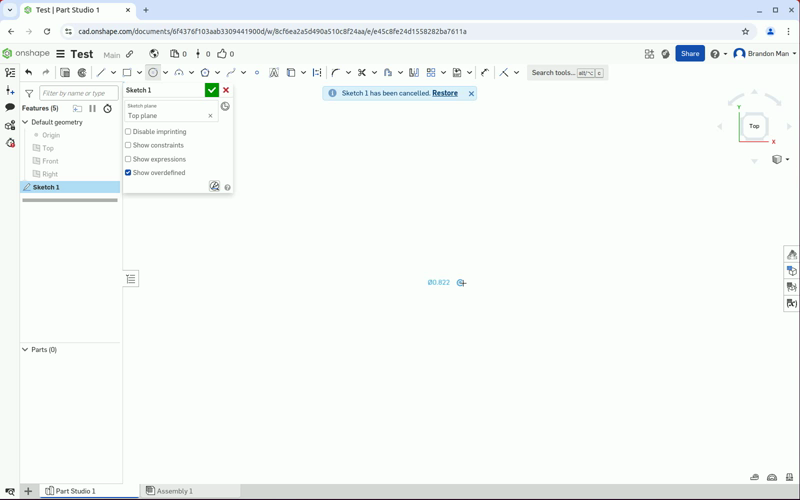
scroll(6)
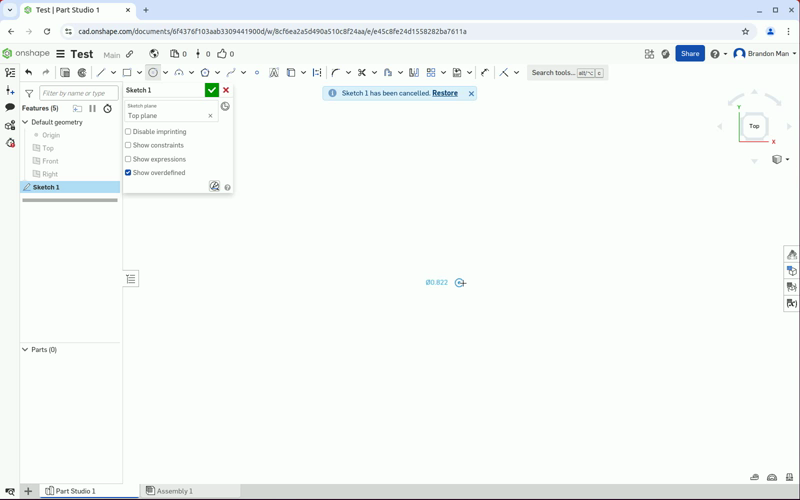
scroll(6)
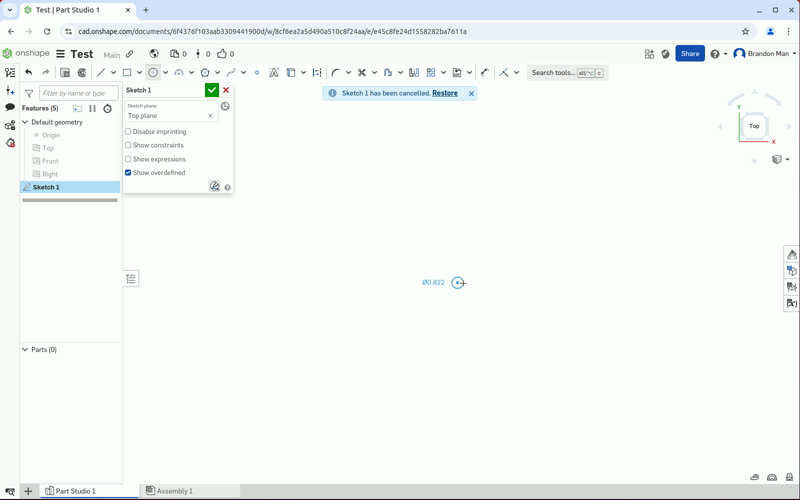
scroll(6)
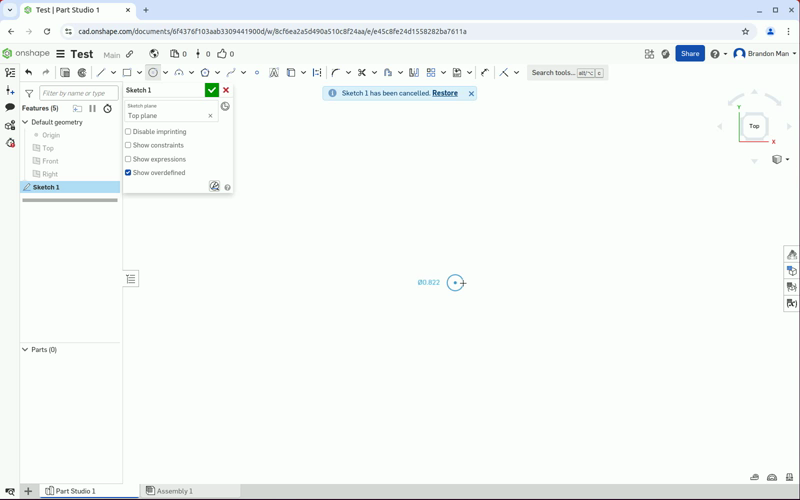
scroll(6)
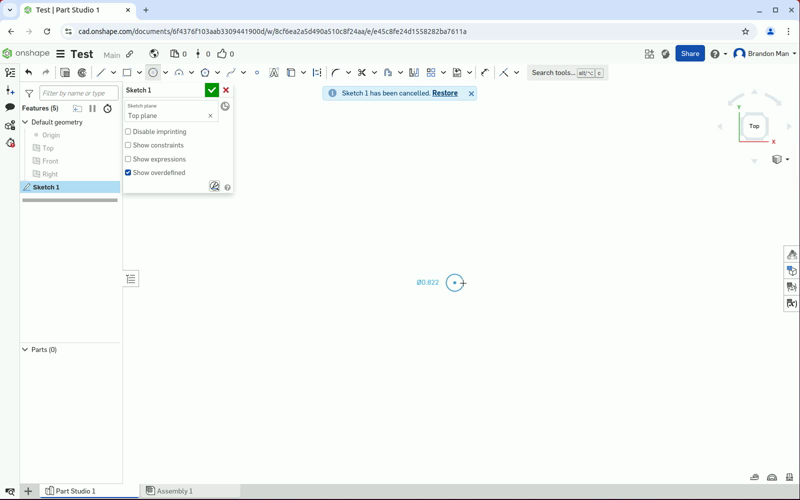
scroll(6)
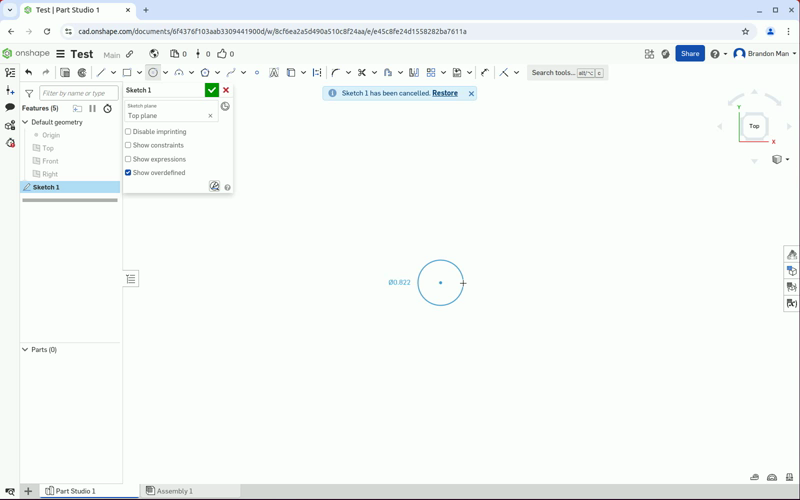
click(463, 282)
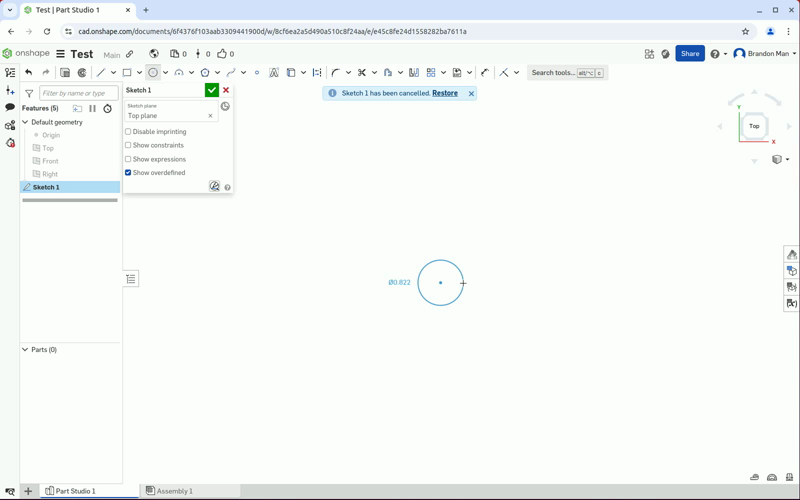
scroll(-6)
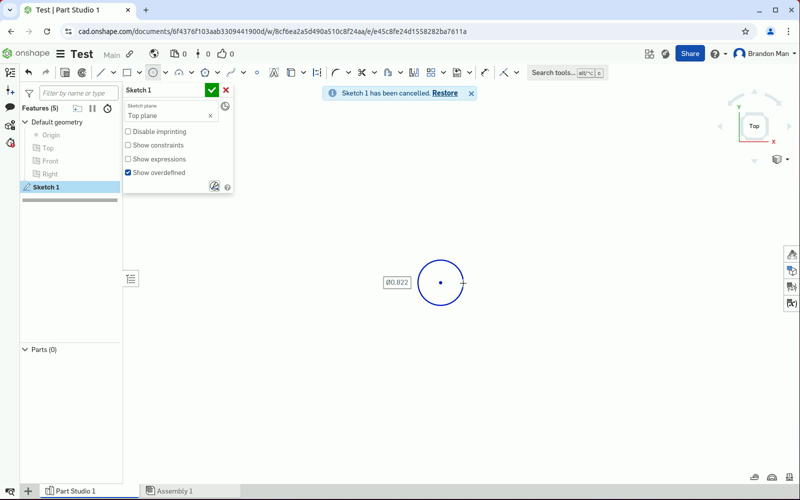
scroll(-6)
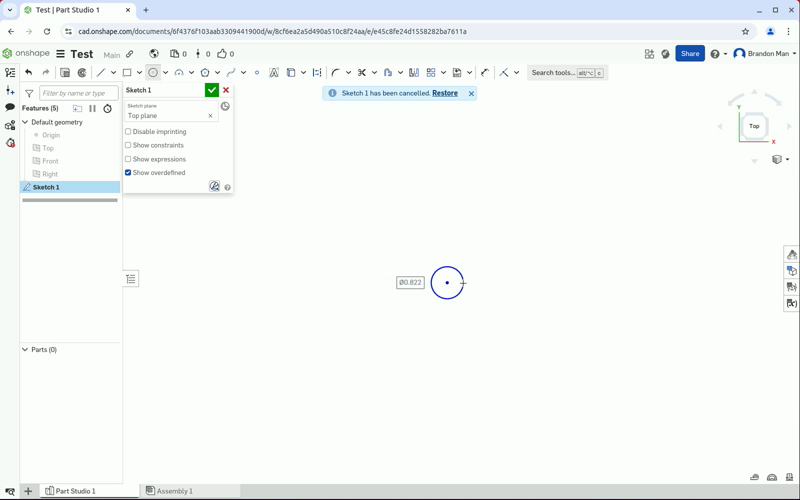
scroll(-6)
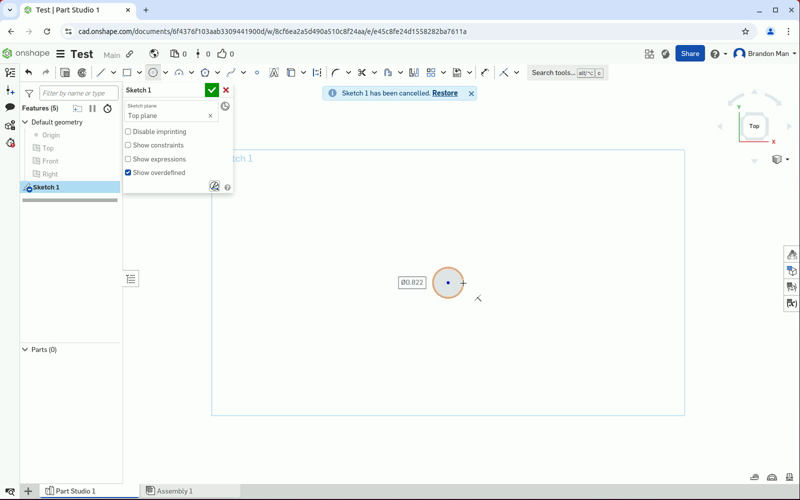
scroll(-6)
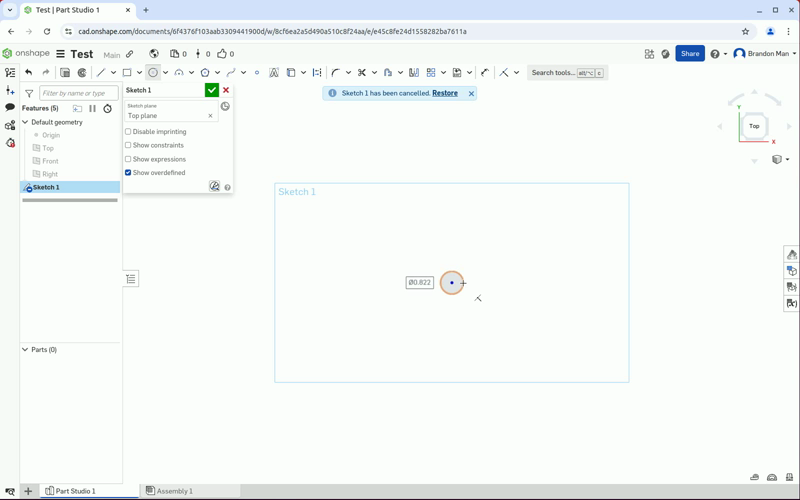
scroll(-6)
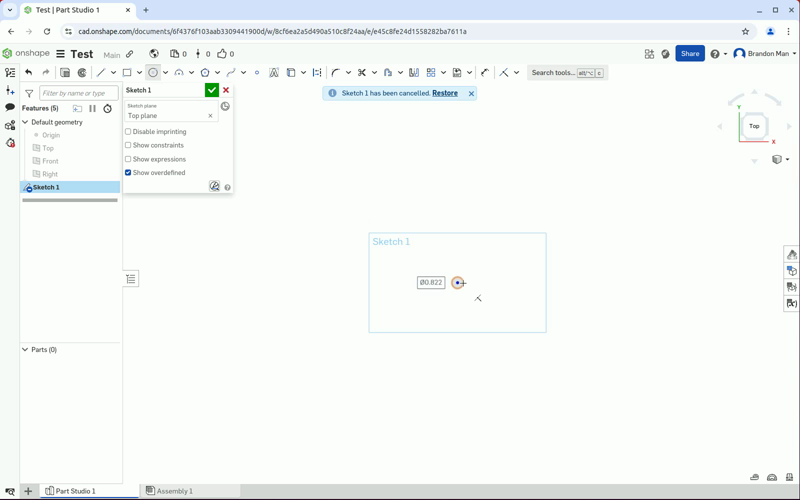
scroll(-6)
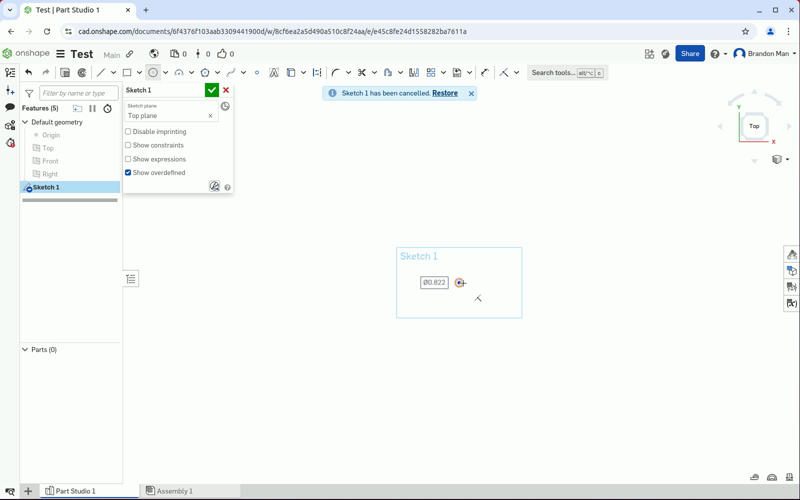
scroll(-6)
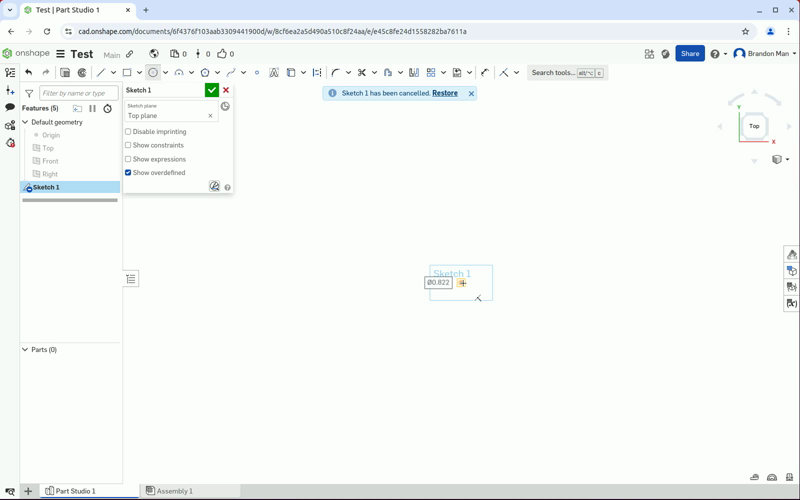
key(esc)
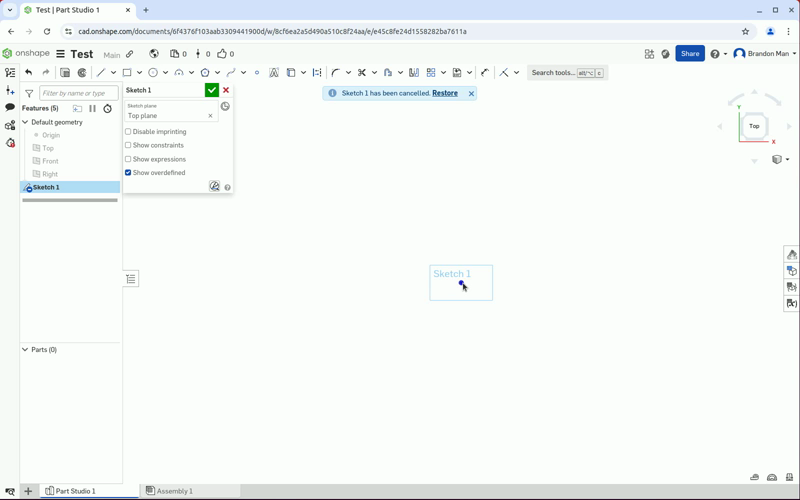
key(c)
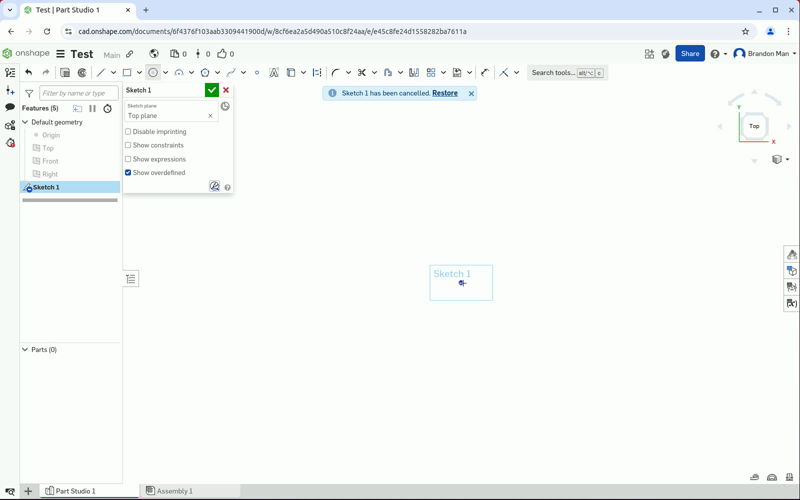
key_down(shift)
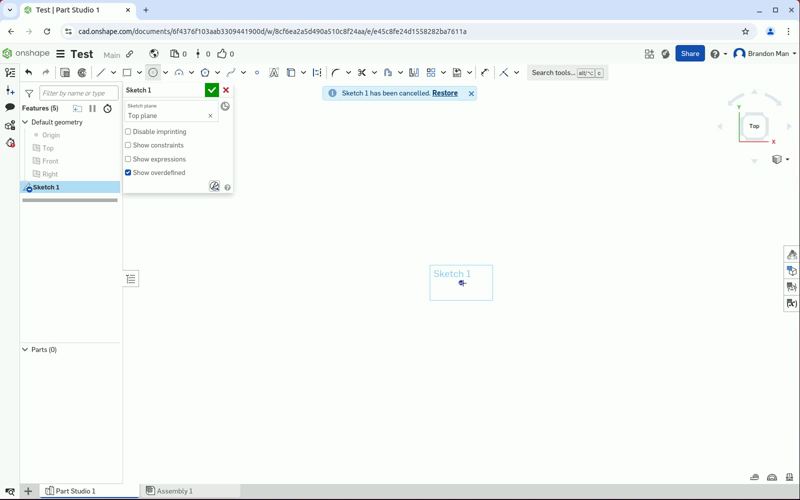
mouse_move(461, 282)
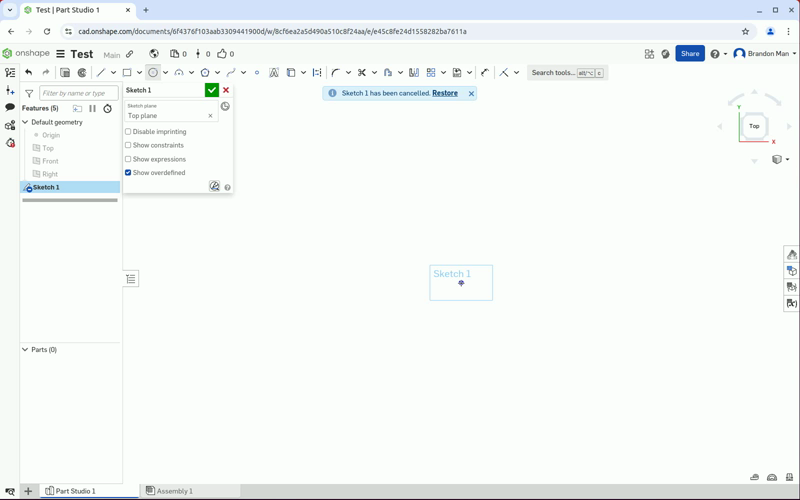
scroll(6)
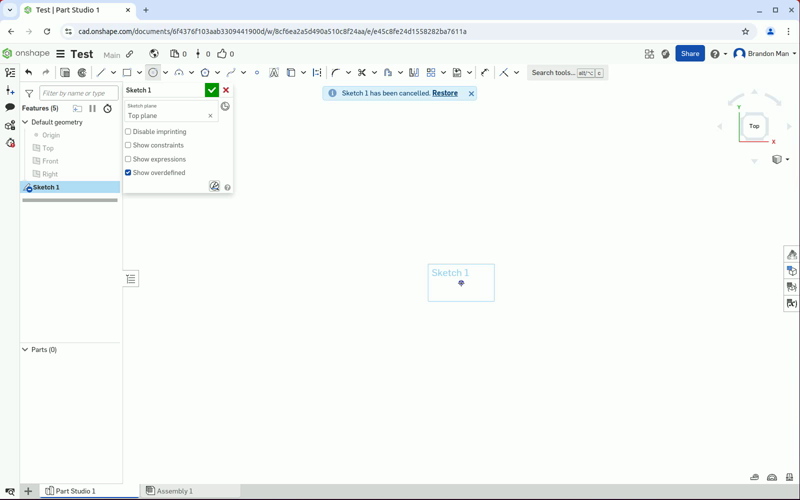
scroll(6)
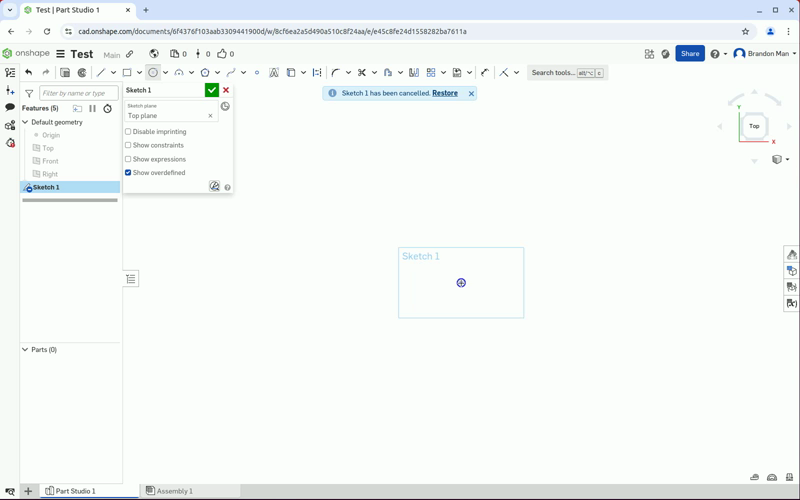
scroll(6)
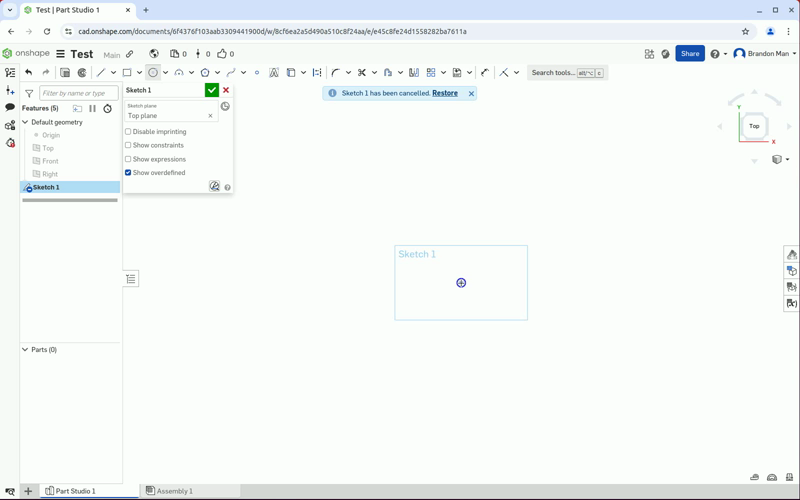
scroll(6)
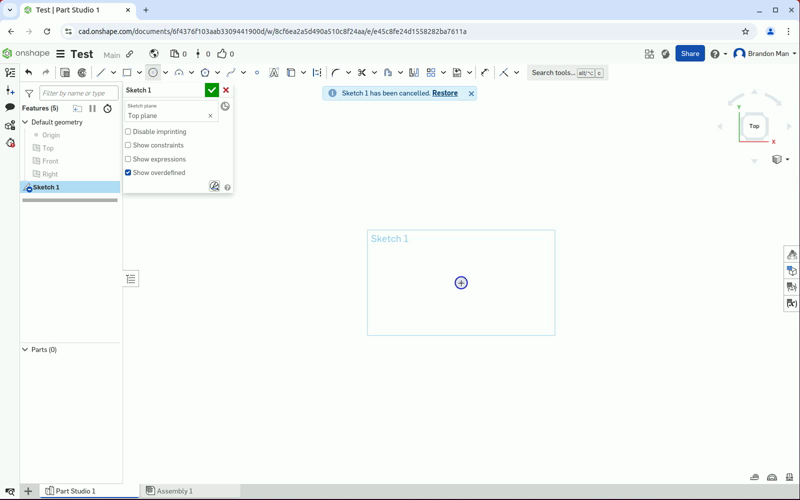
scroll(6)
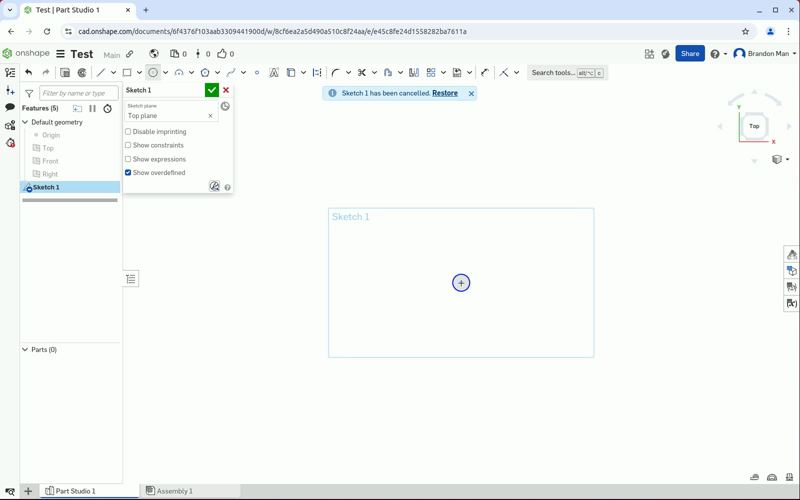
scroll(6)
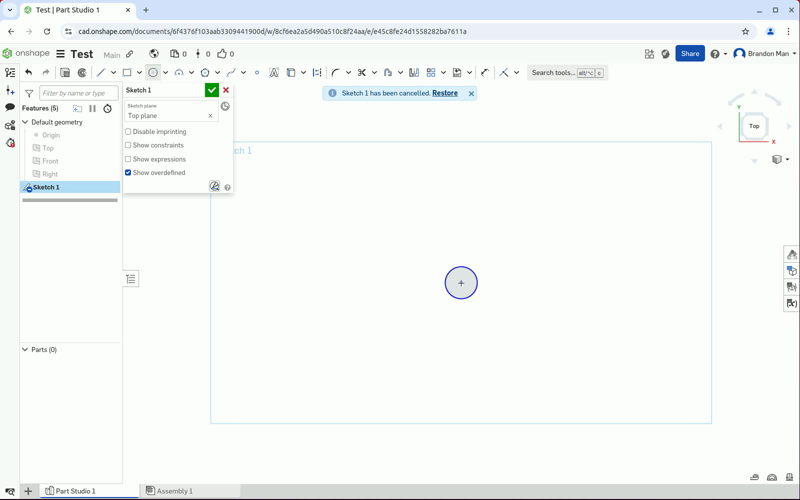
scroll(6)
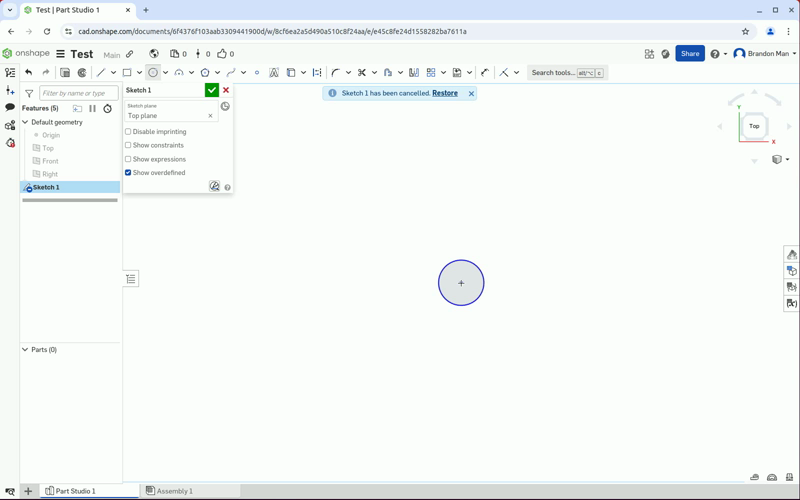
click(461, 282)
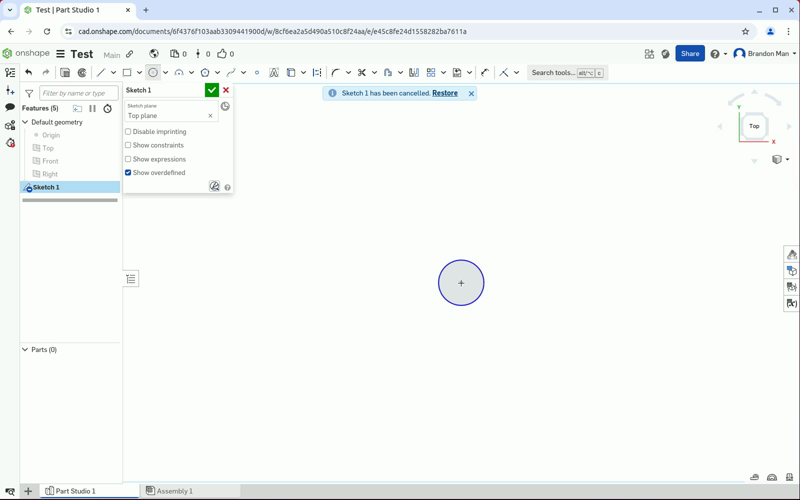
scroll(-6)
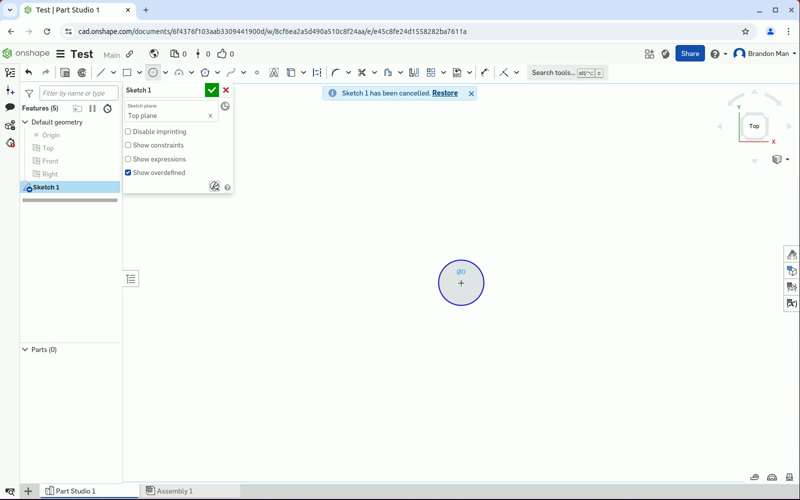
scroll(-6)
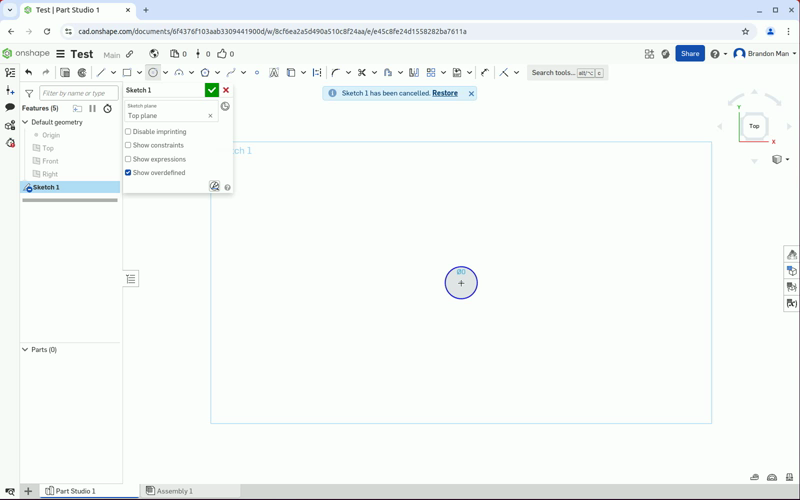
scroll(-6)
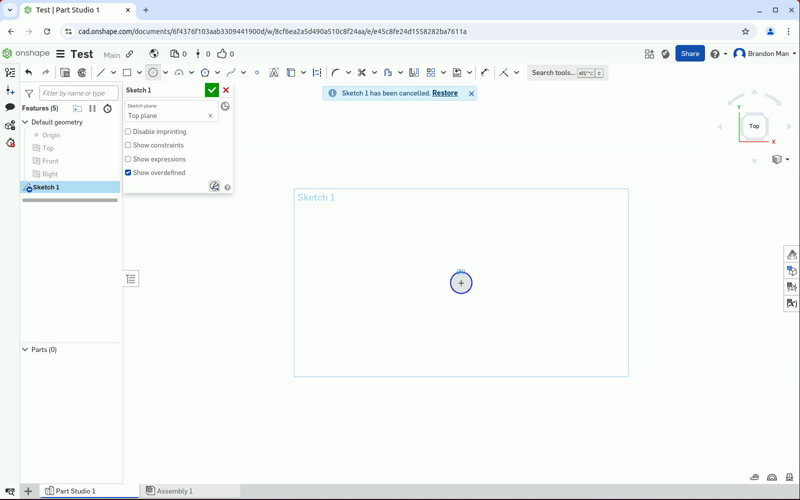
scroll(-6)
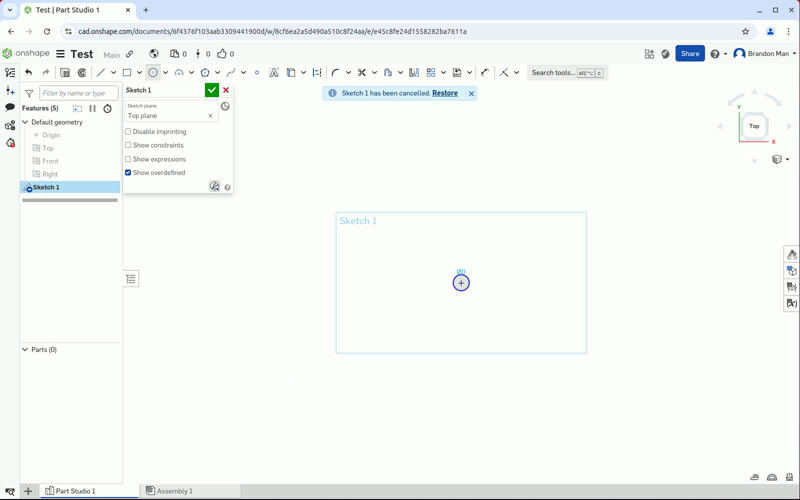
scroll(-6)
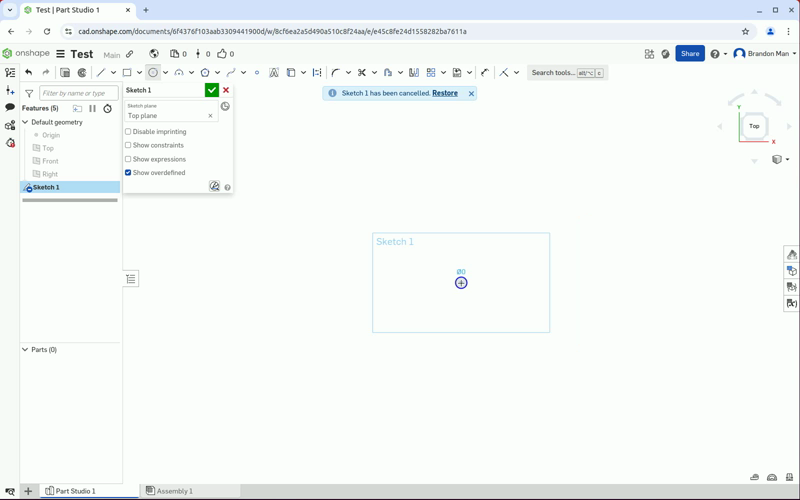
scroll(-6)
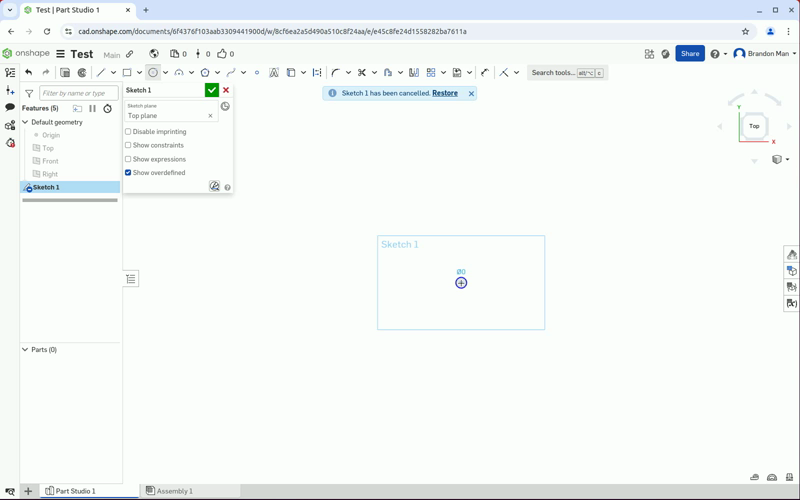
scroll(-6)
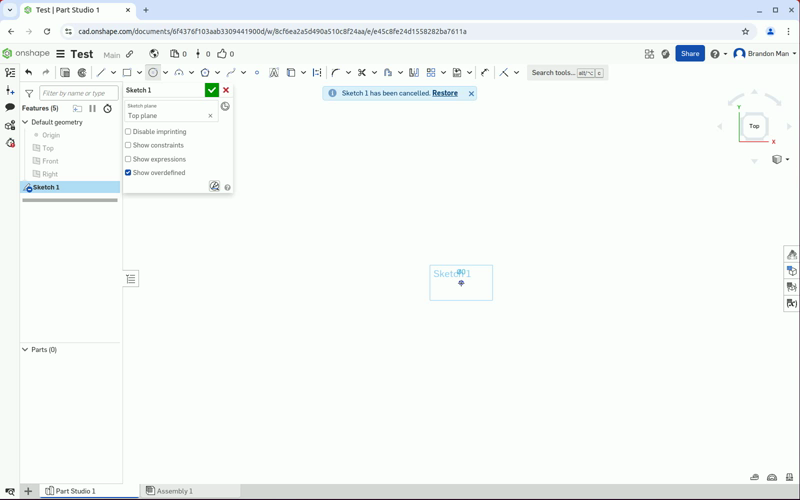
key_up(shift)
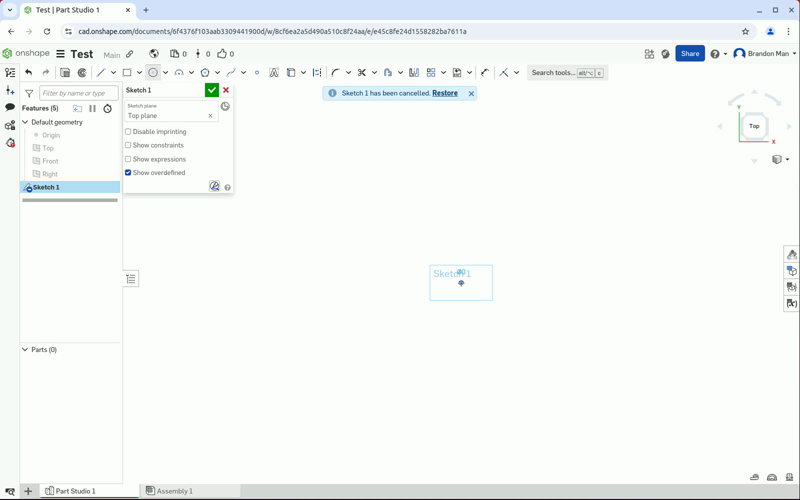
mouse_move(462, 282)
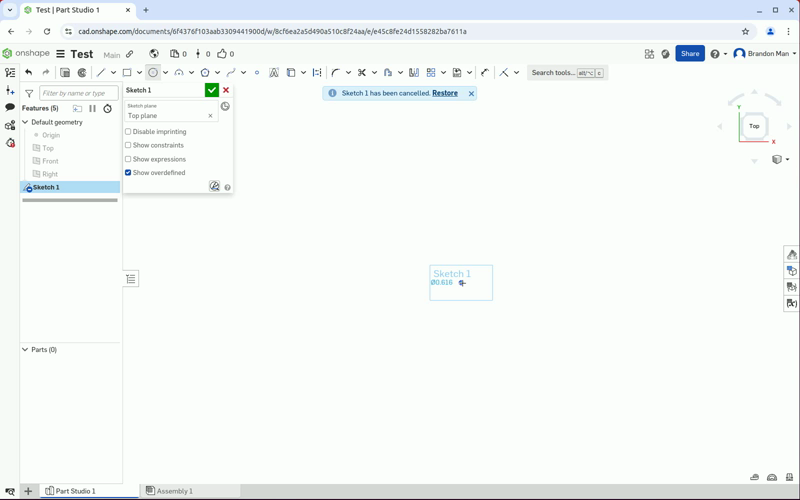
scroll(6)
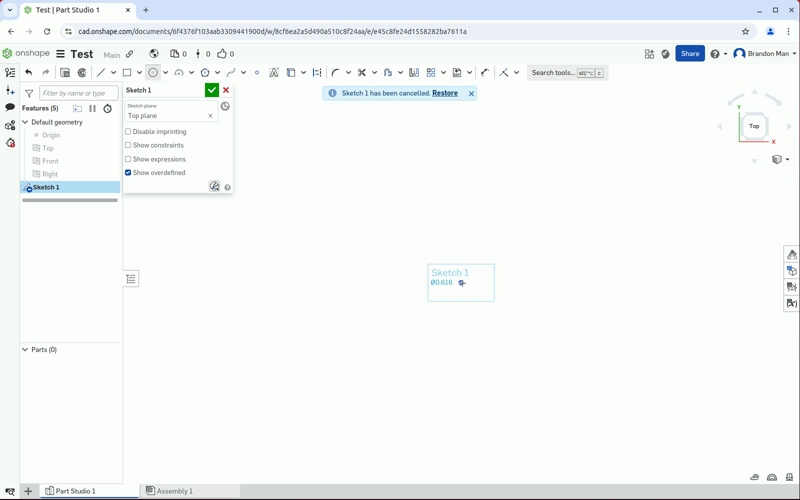
scroll(6)
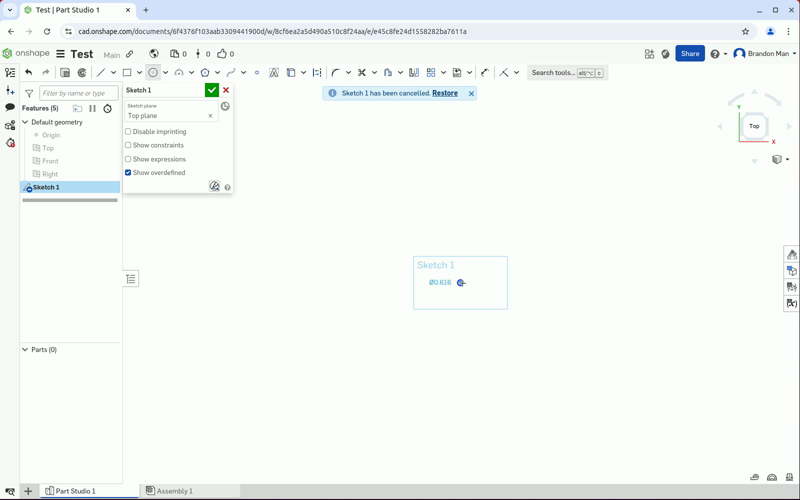
scroll(6)
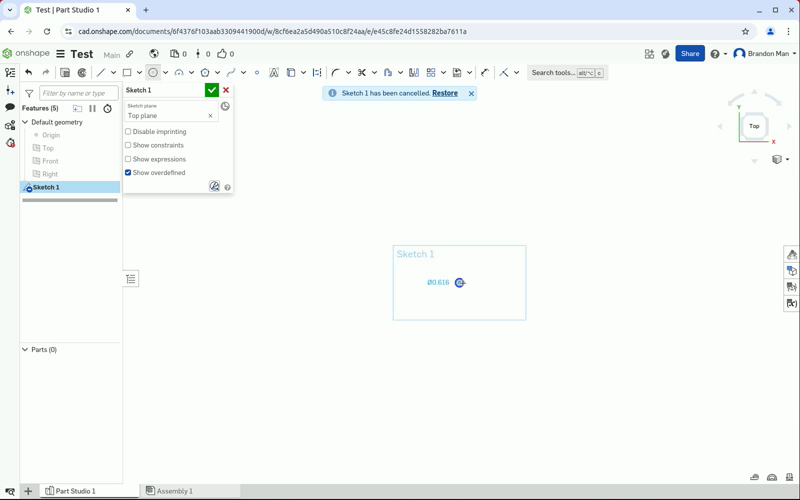
scroll(6)
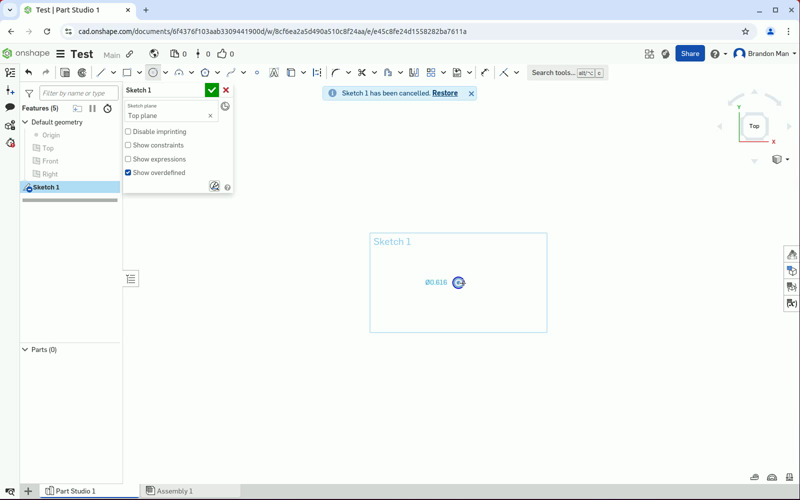
scroll(6)
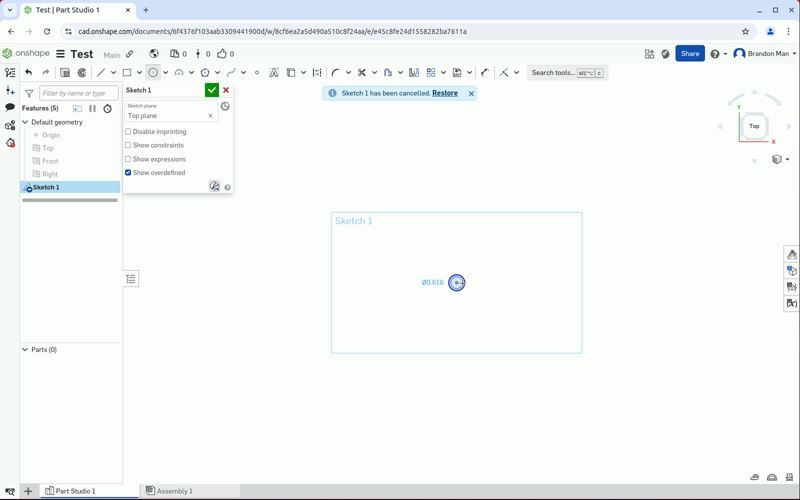
scroll(6)
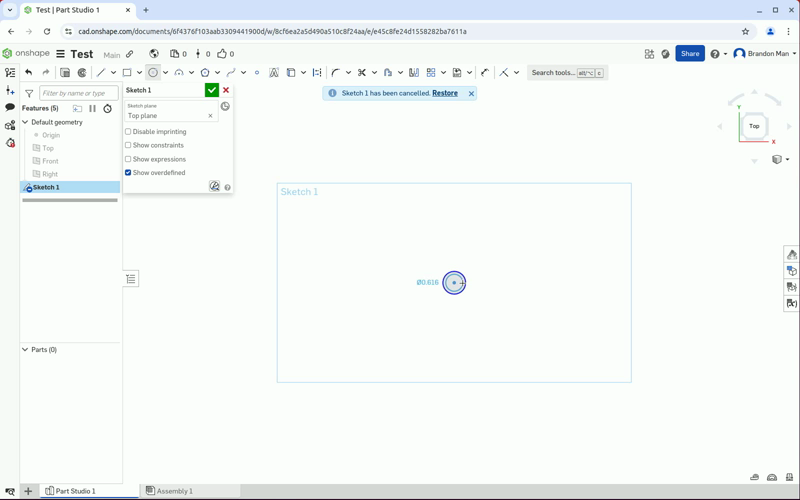
scroll(6)
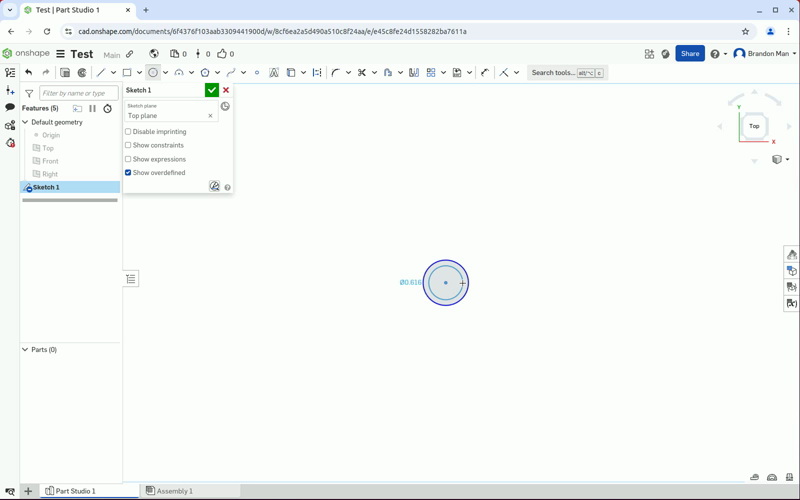
click(462, 282)
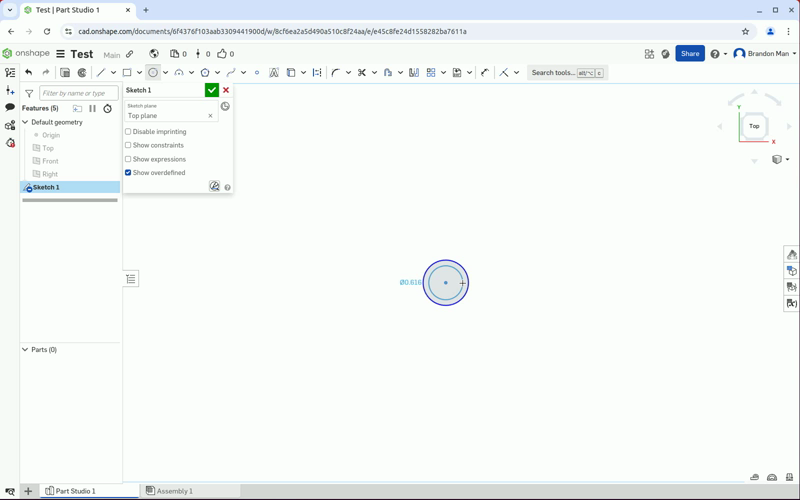
scroll(-6)
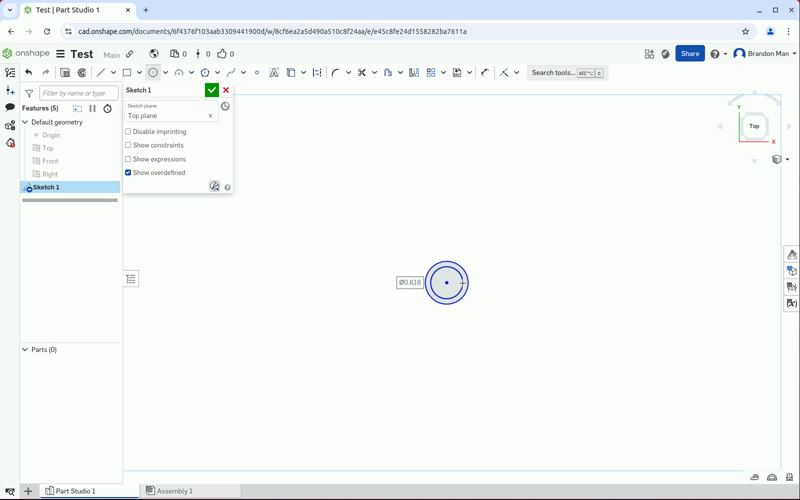
scroll(-6)
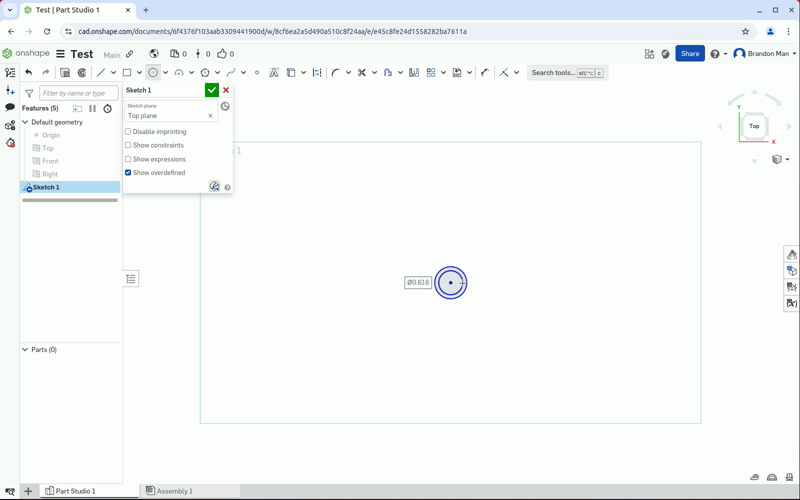
scroll(-6)
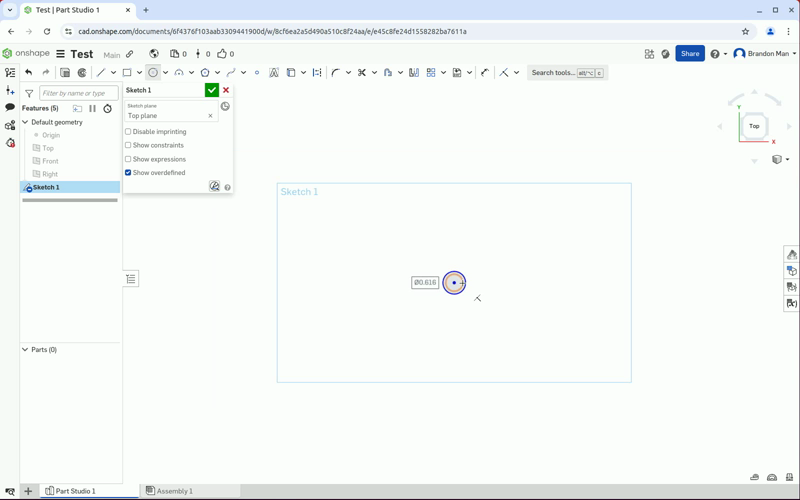
scroll(-6)
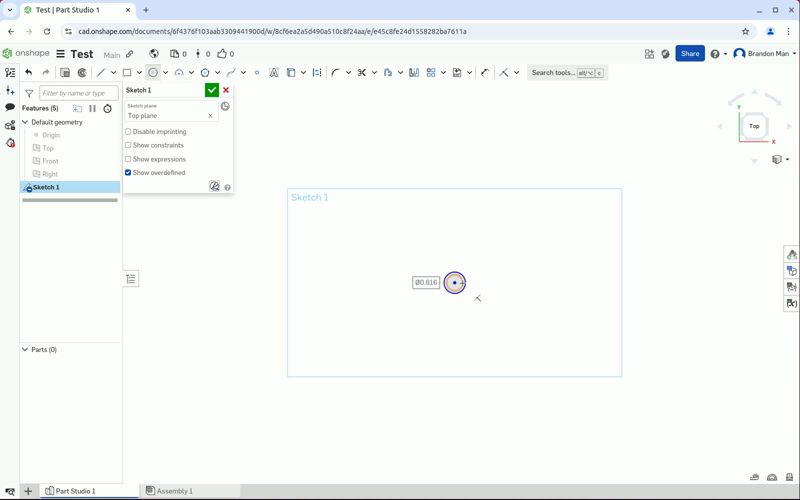
scroll(-6)
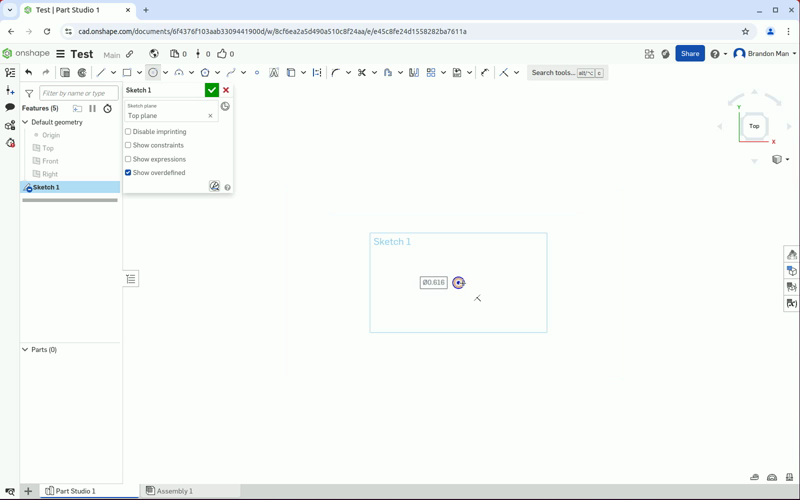
scroll(-6)
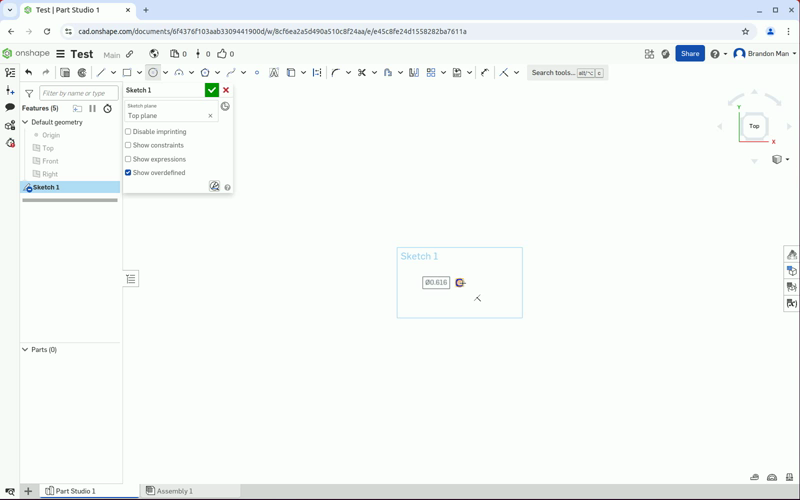
scroll(-6)
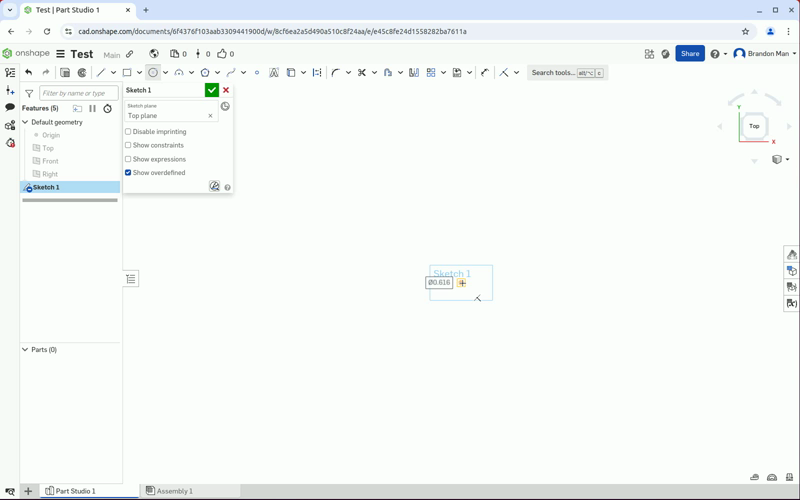
key(esc)
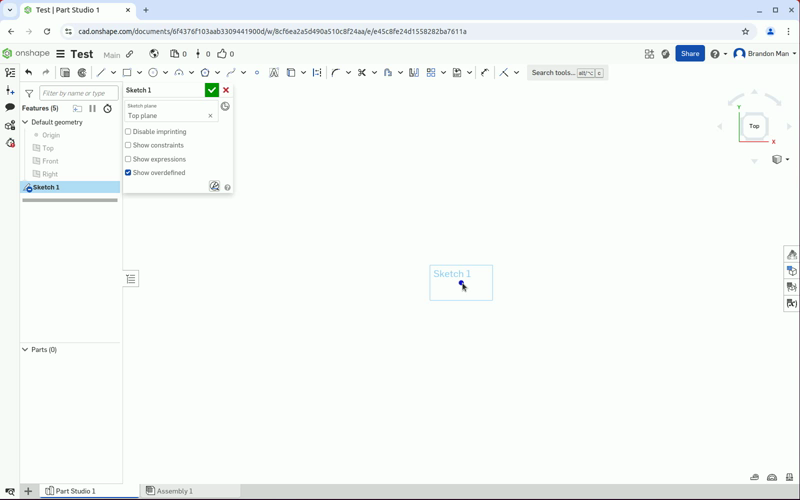
mouse_move(460, 283)
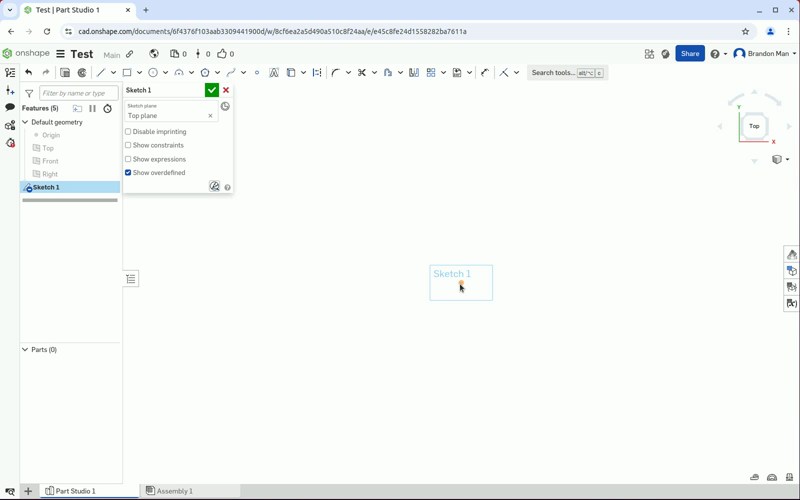
scroll(6)
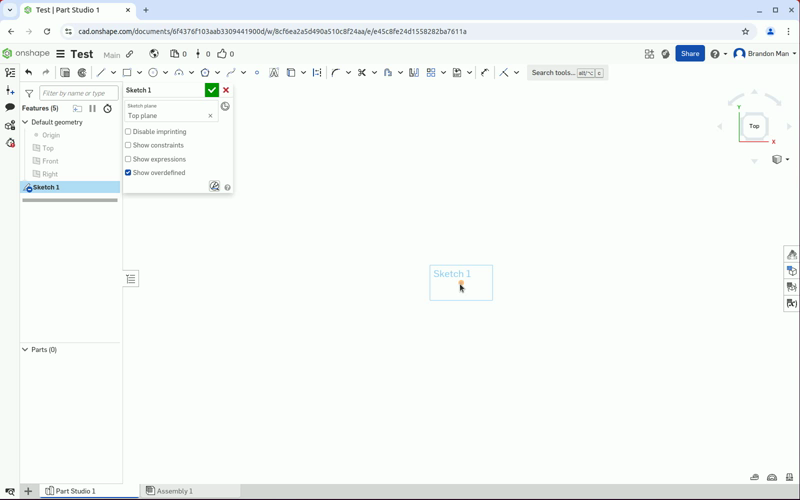
scroll(6)
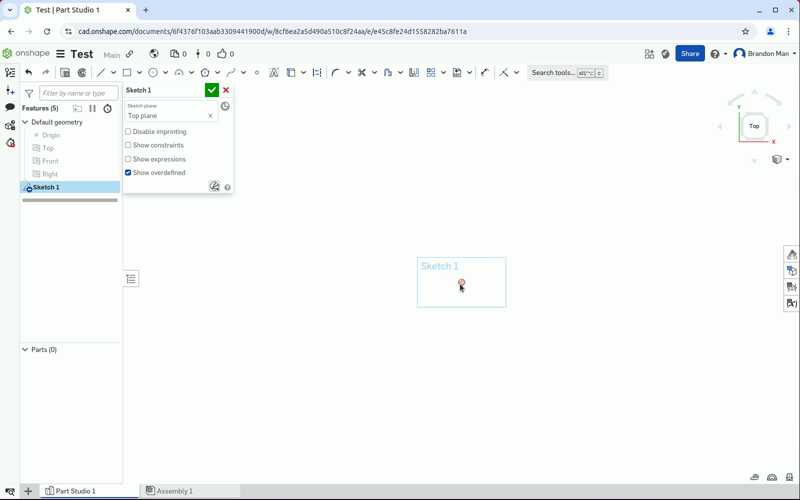
scroll(6)
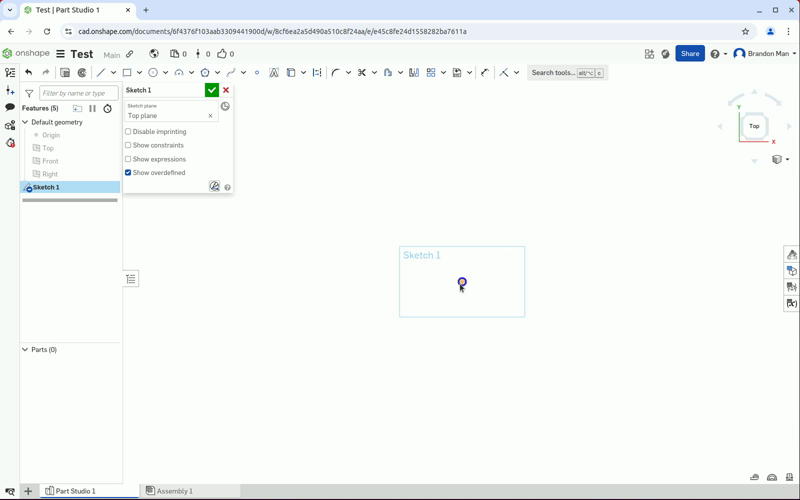
scroll(6)
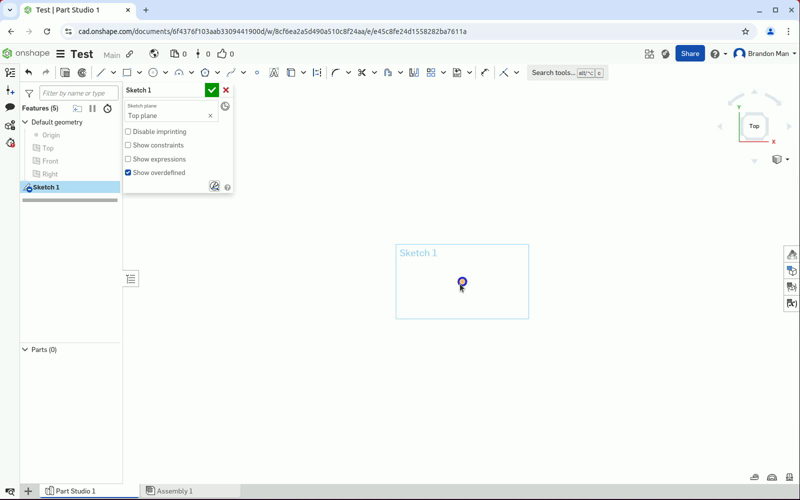
scroll(6)
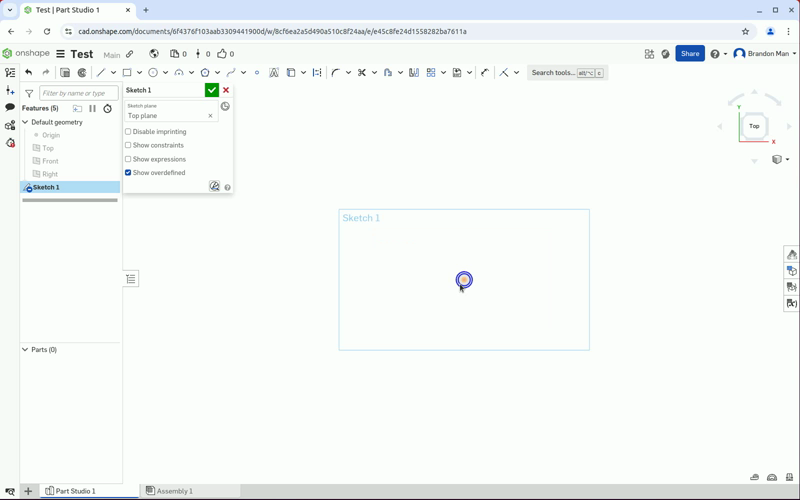
scroll(6)
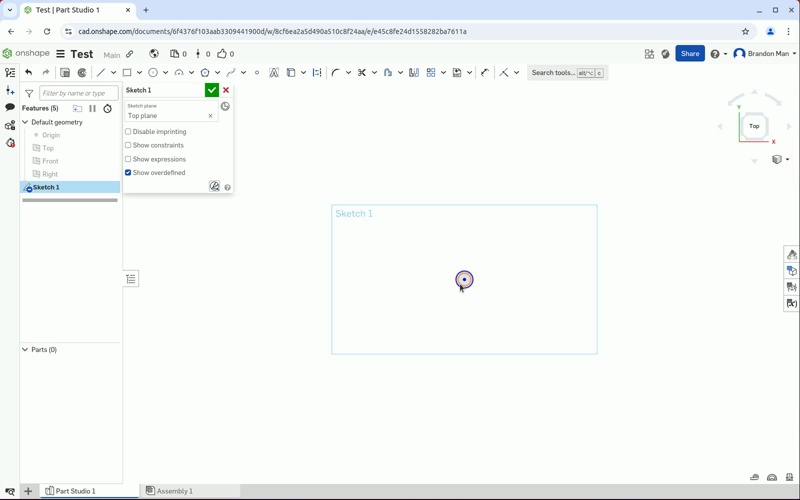
scroll(6)
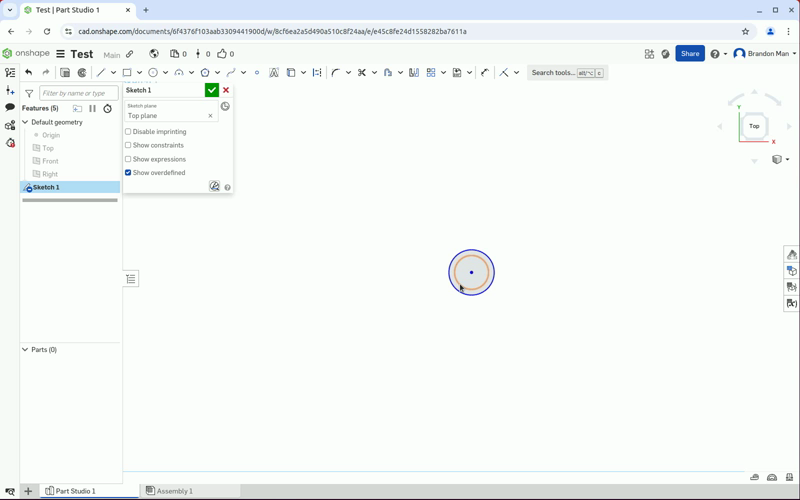
click(460, 283)
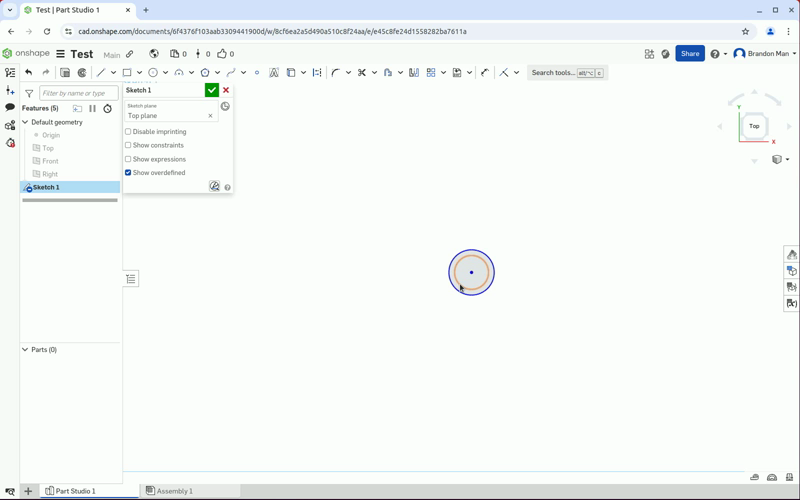
scroll(-6)
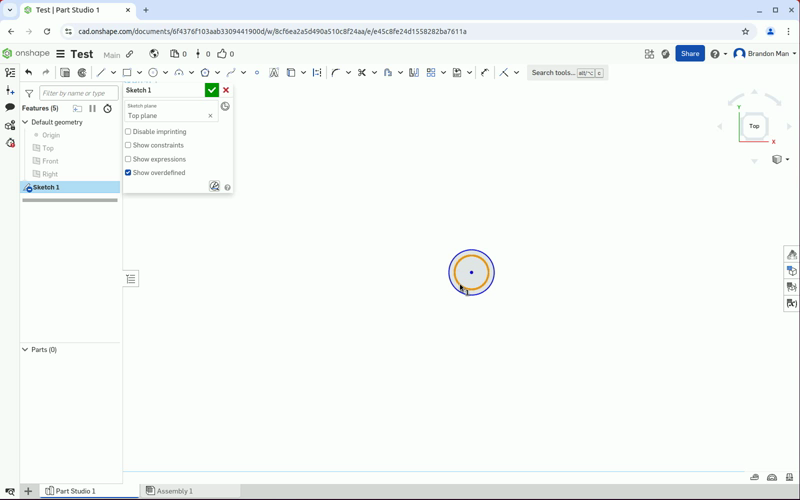
scroll(-6)
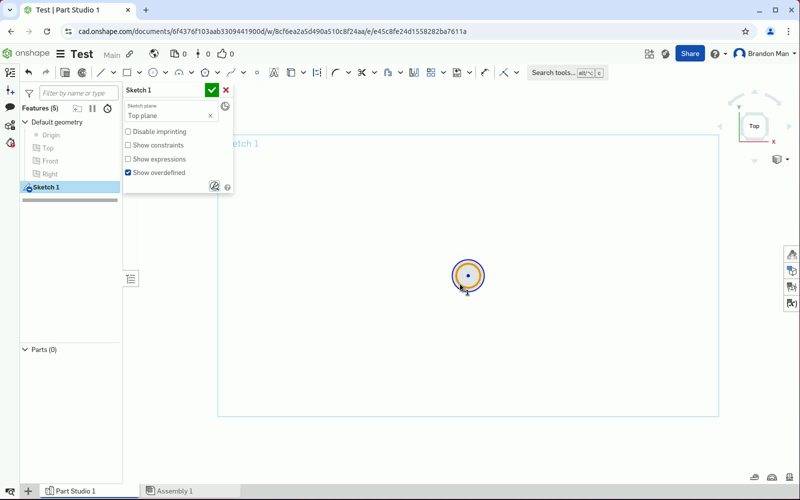
scroll(-6)
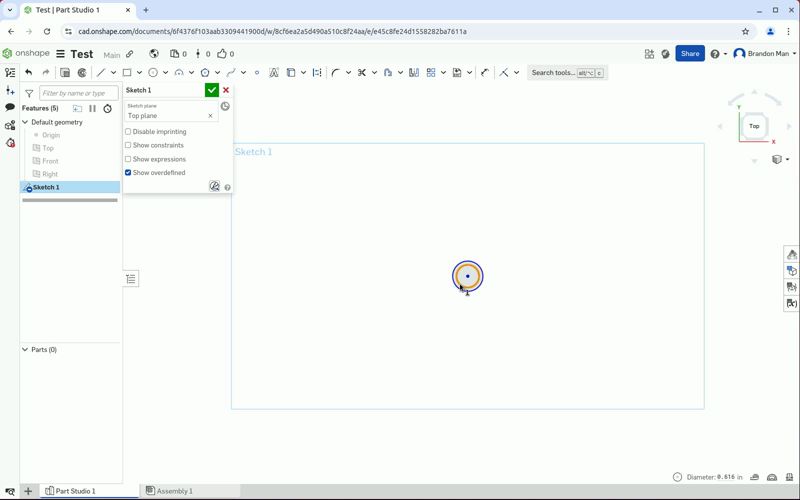
scroll(-6)
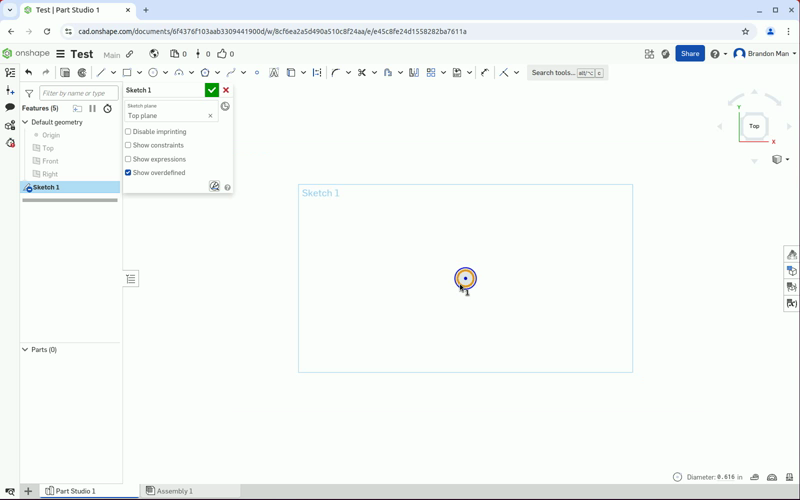
scroll(-6)
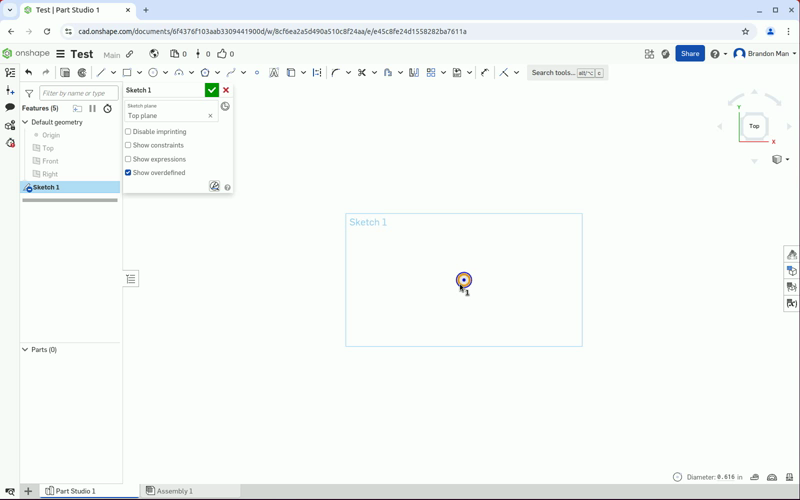
scroll(-6)
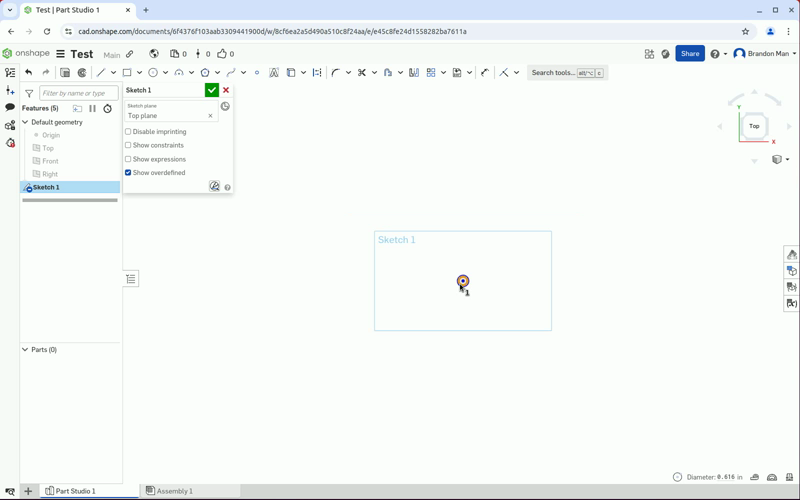
scroll(-6)
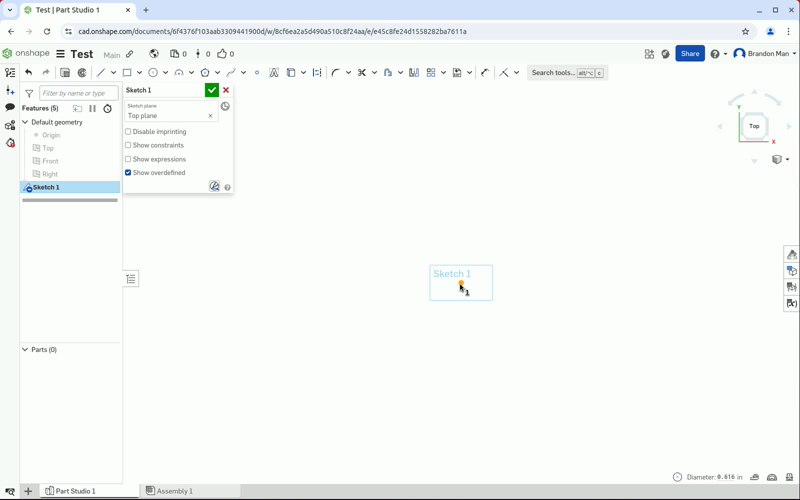
mouse_move(73, 352)
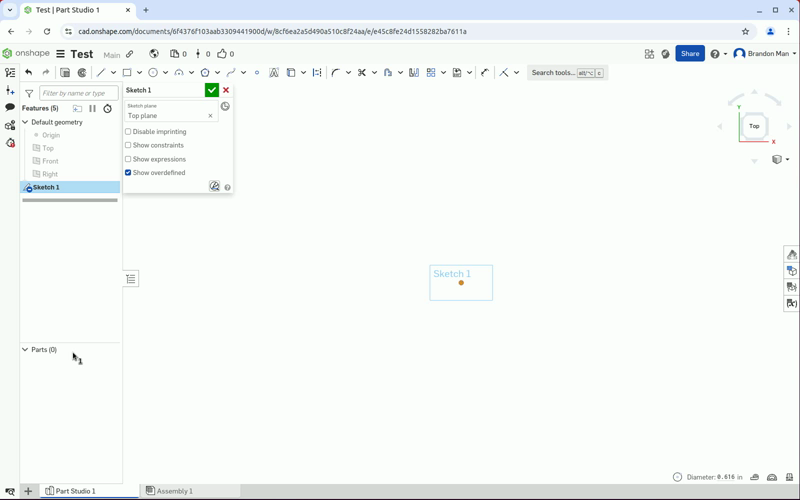
key(shift+y)
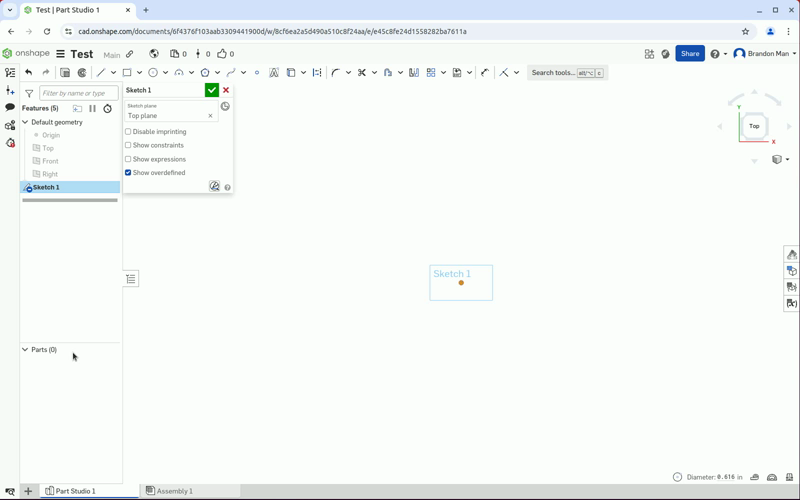
key(shift+e)
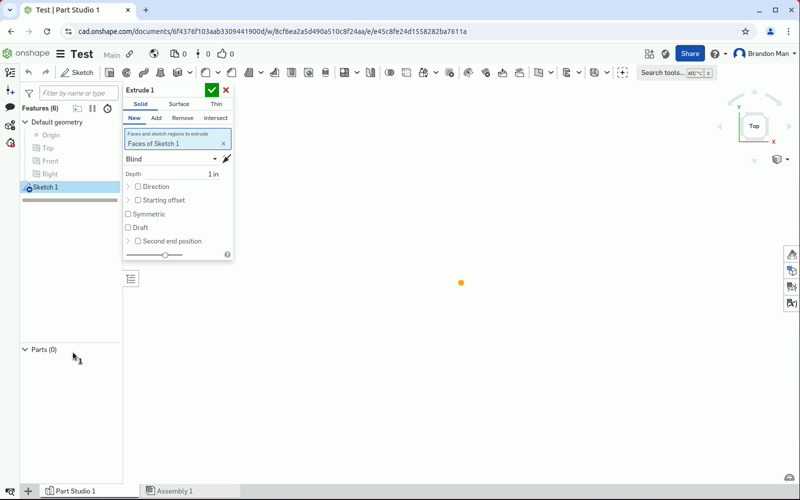
mouse_move(143, 106)
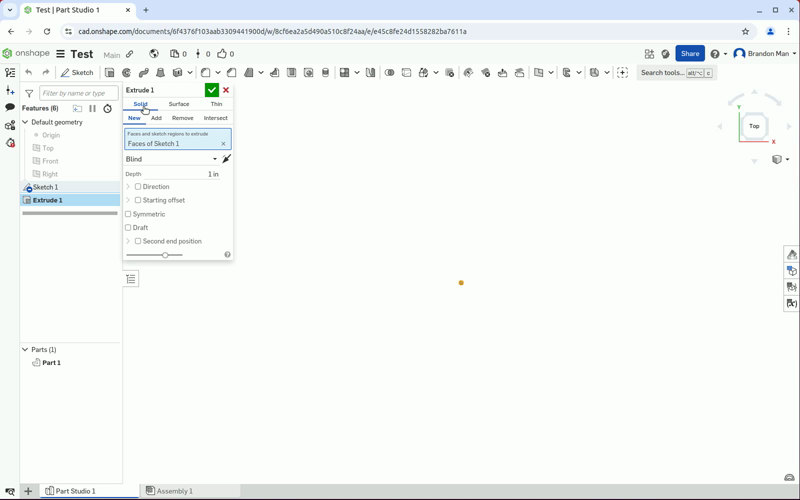
click(143, 106)
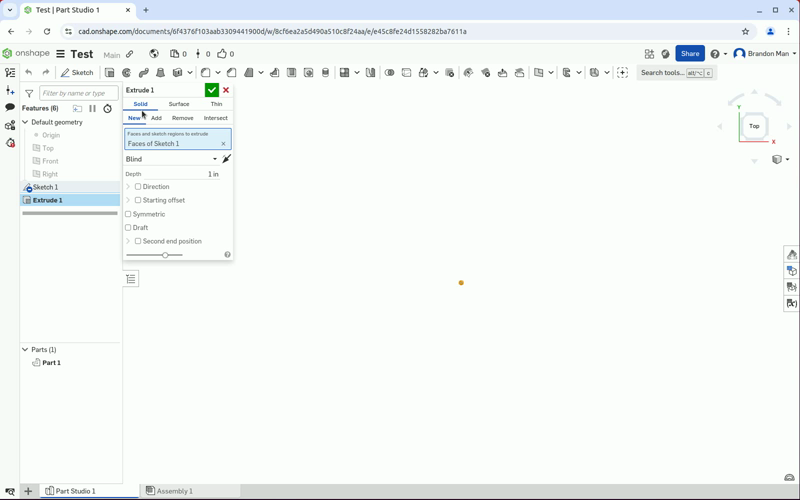
mouse_move(137, 120)
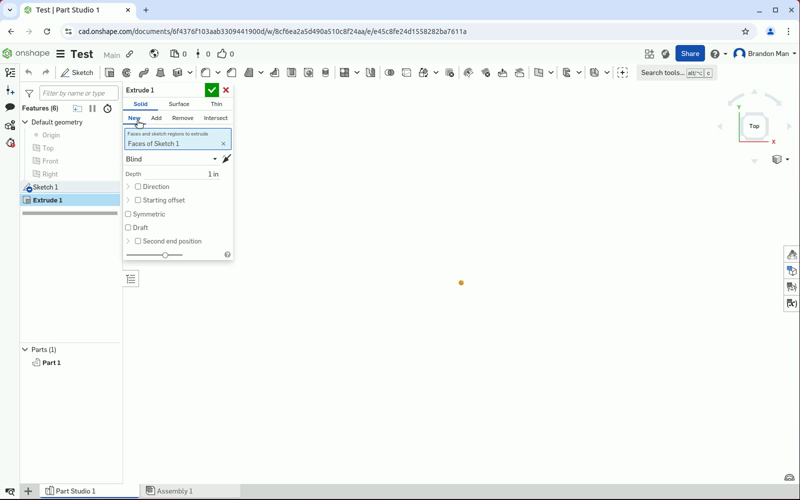
click(137, 120)
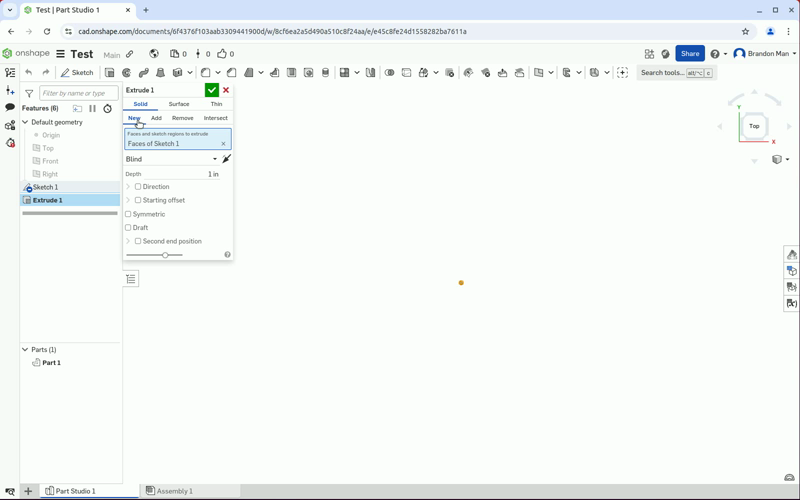
key(tab, 4)
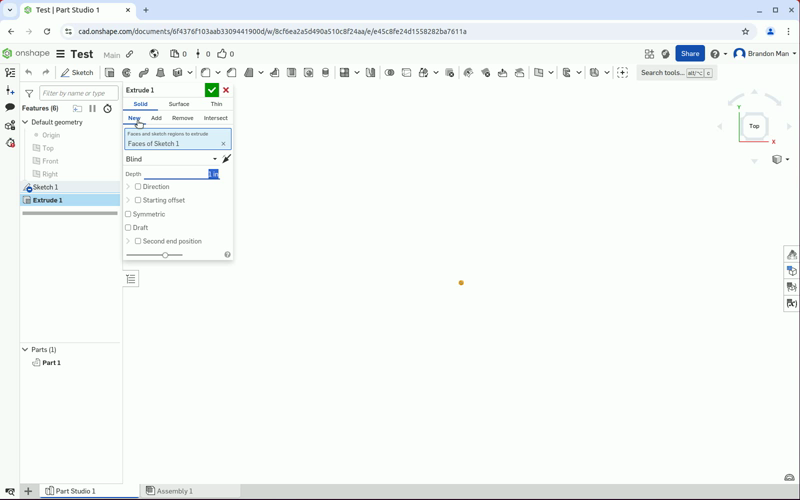
text(23.108)
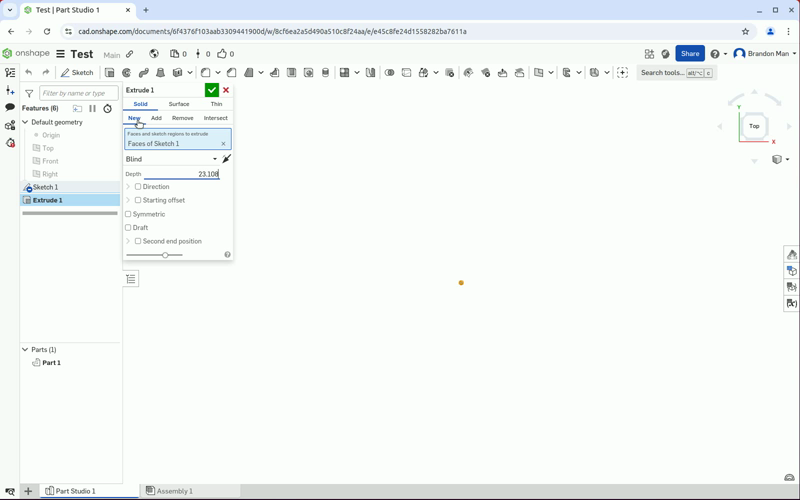
key(enter)
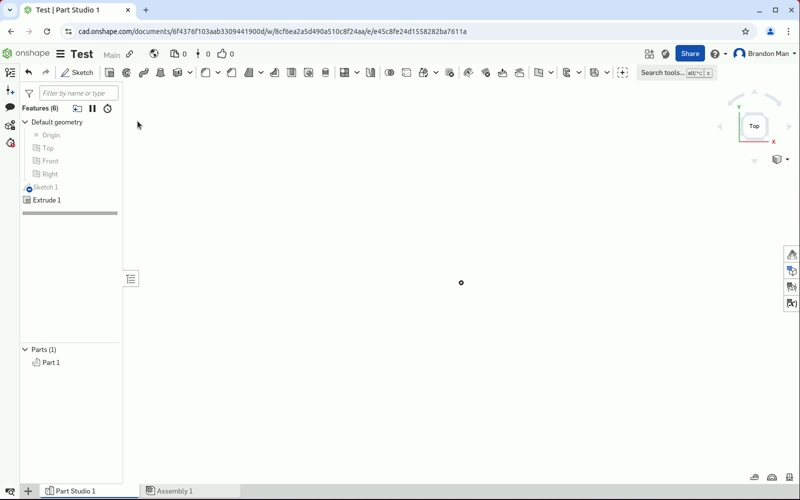
key(shift+h)
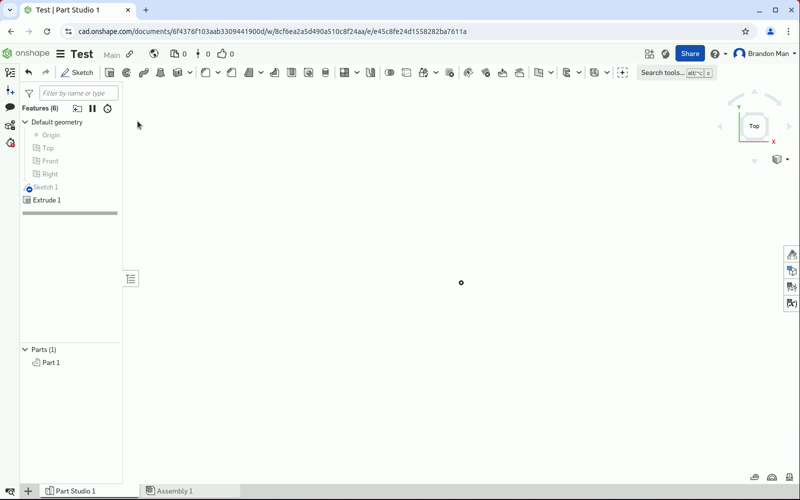
key(shift+h)
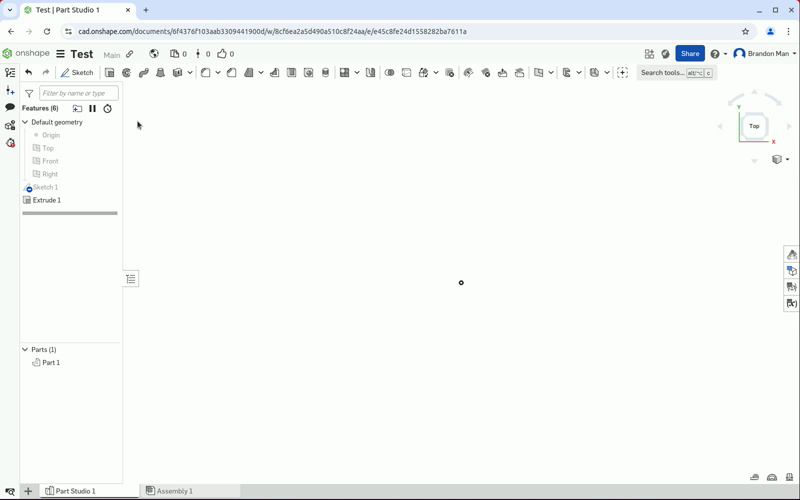
mouse_move(73, 189)
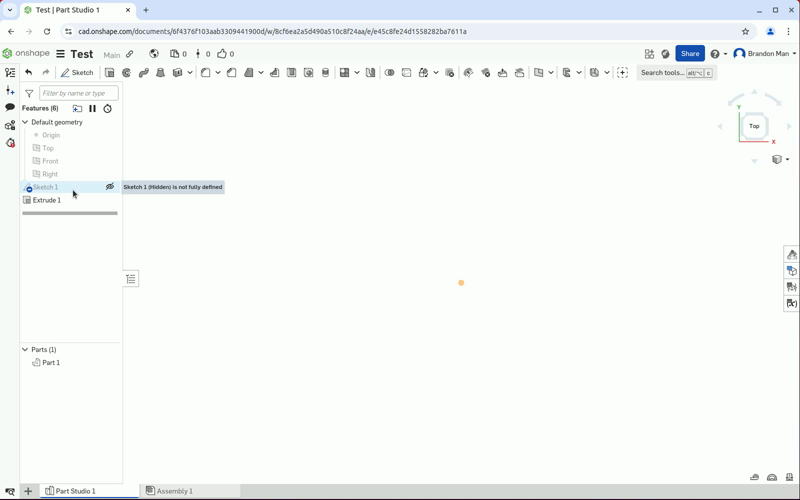
click(73, 189)
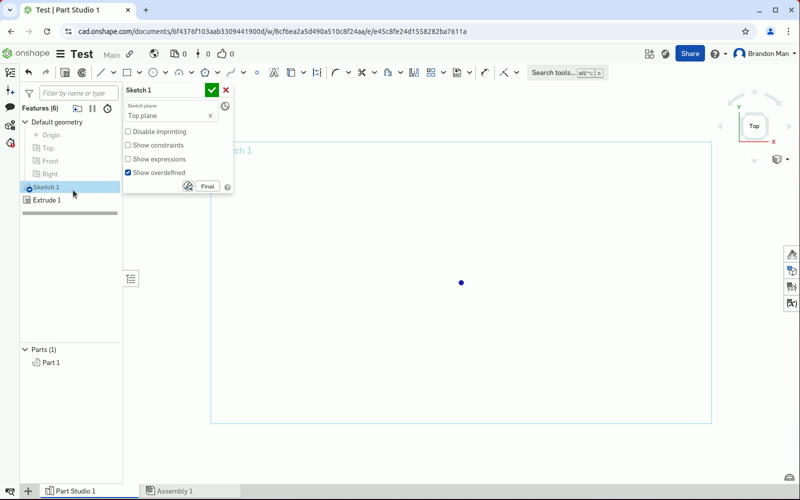
mouse_move(229, 92)
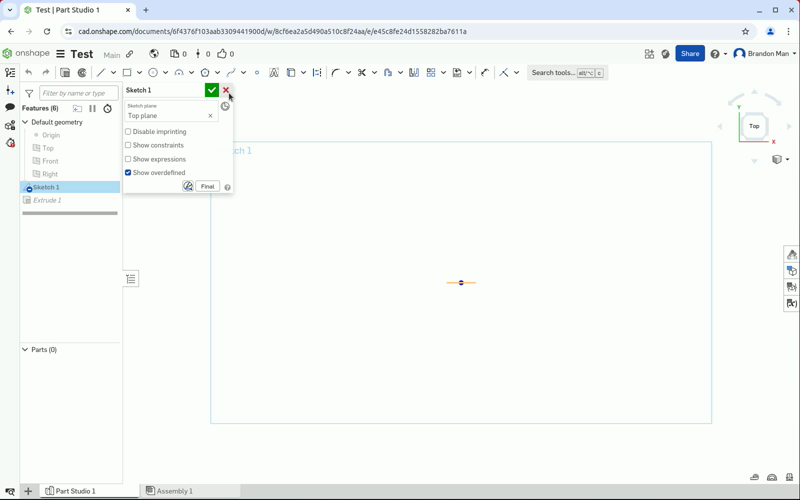
click(229, 92)
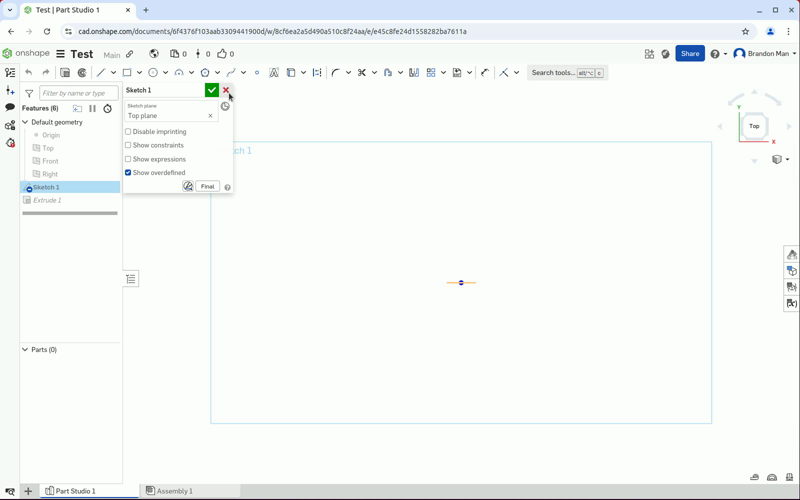
key(shift+s)
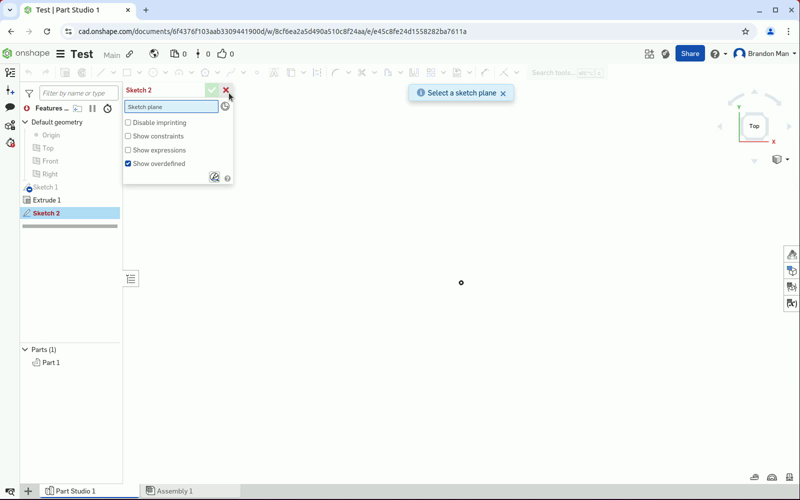
mouse_move(73, 150)
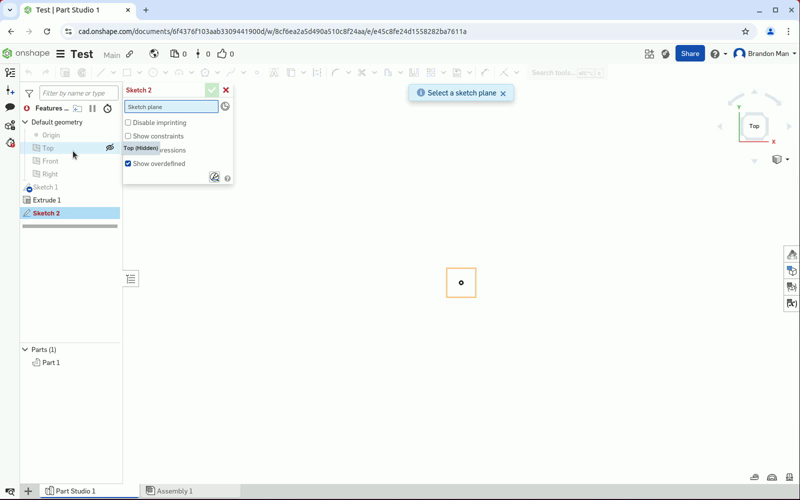
click(73, 150)
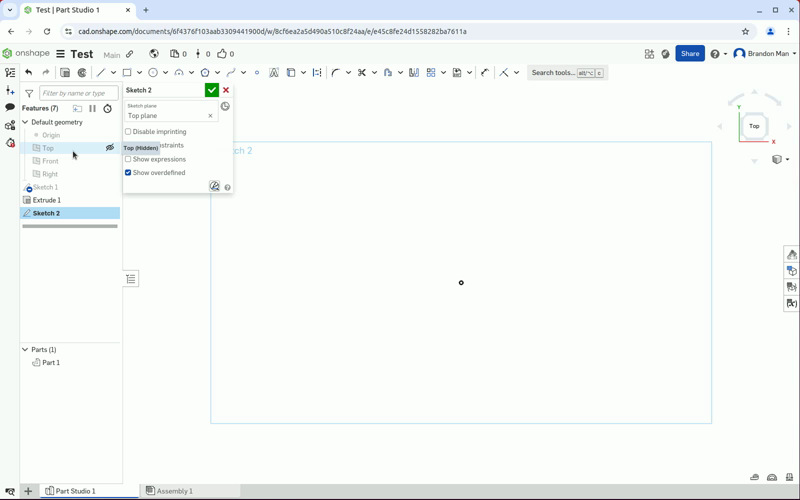
mouse_move(73, 352)
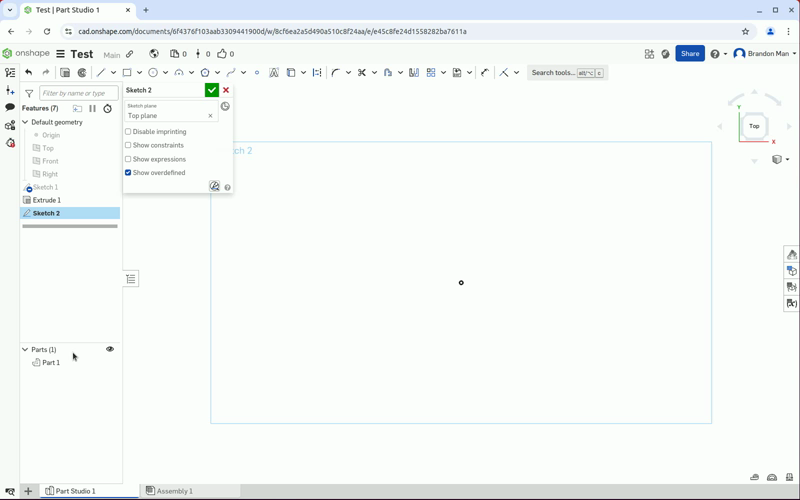
key(y)
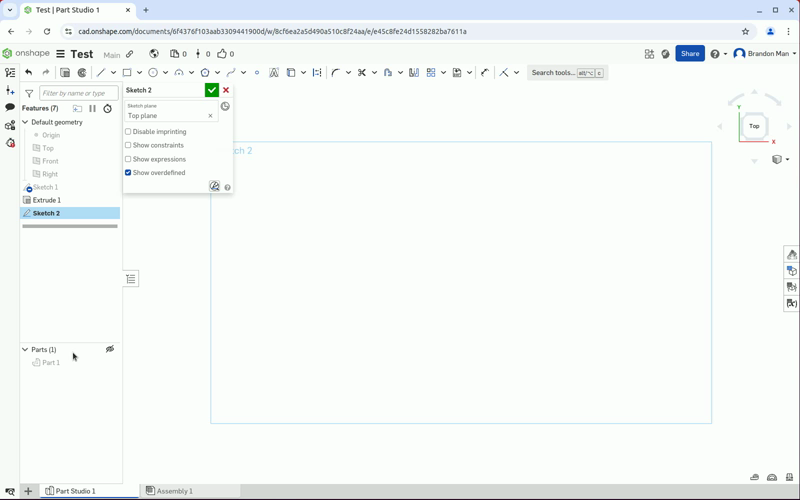
key(c)
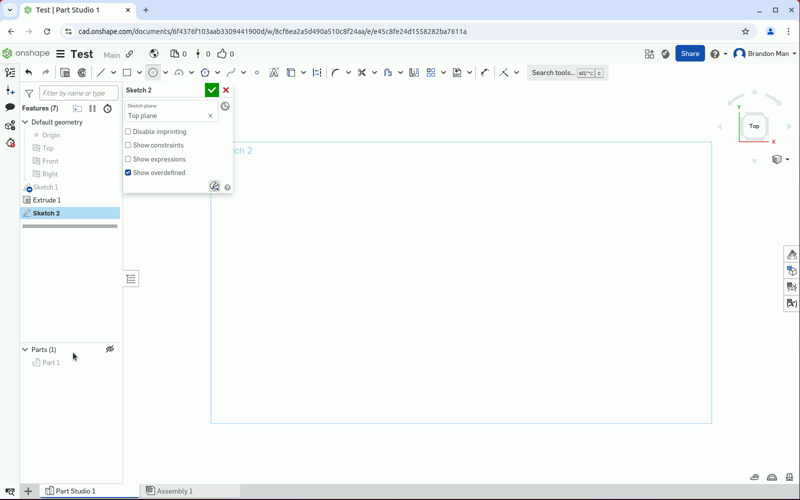
key_down(shift)
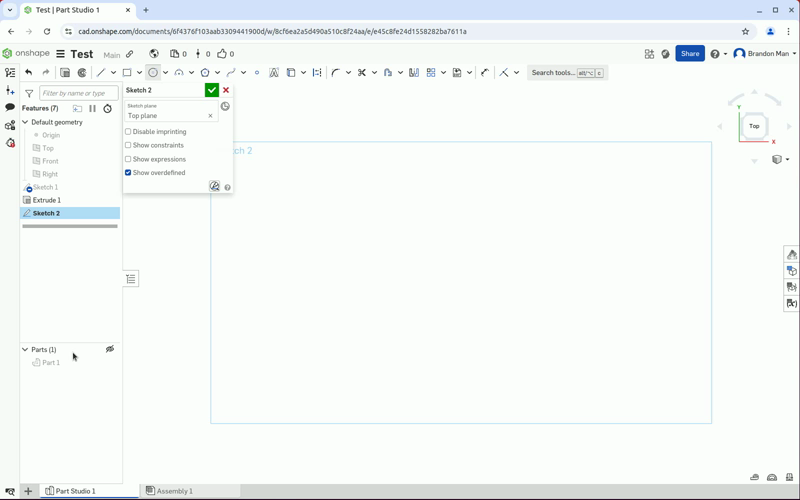
mouse_move(461, 278)
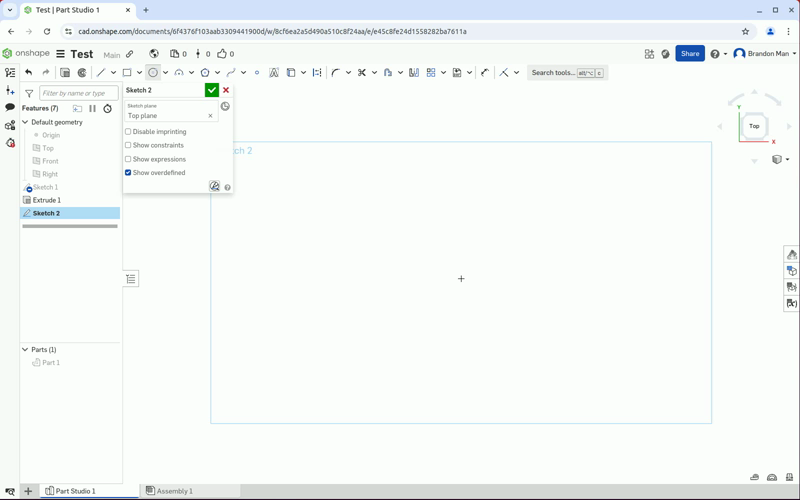
click(461, 278)
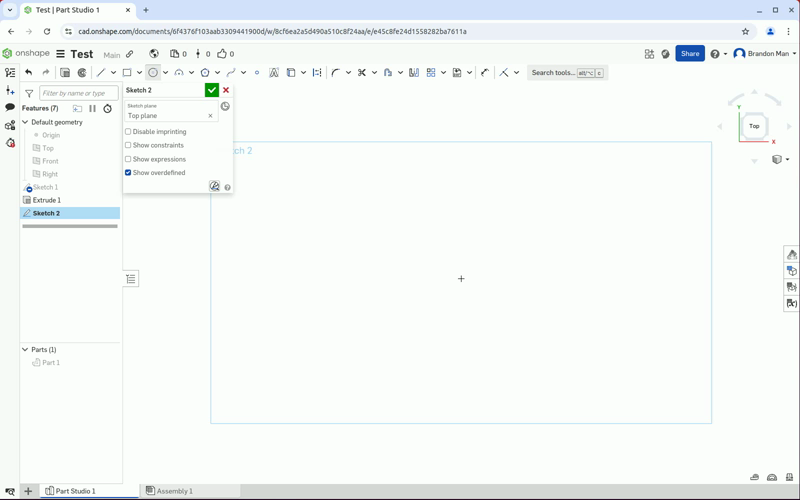
key_up(shift)
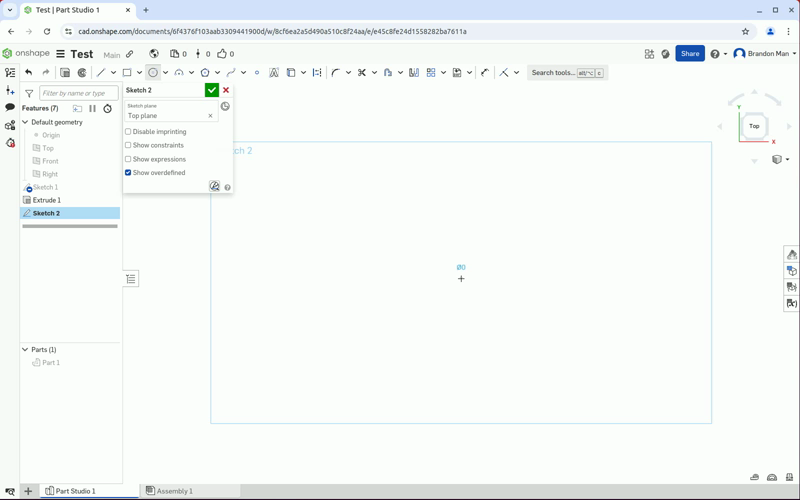
mouse_move(463, 278)
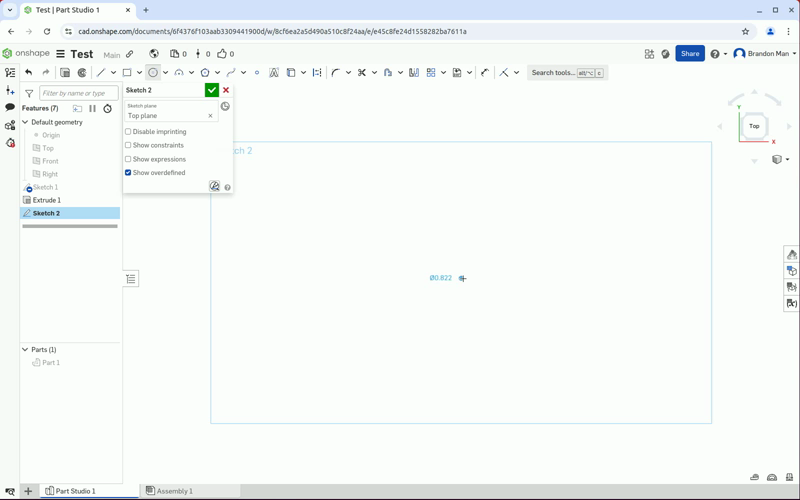
scroll(6)
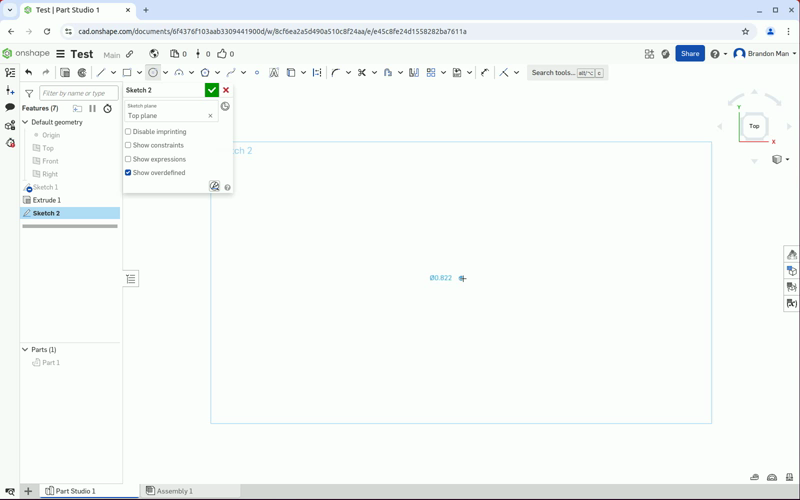
scroll(6)
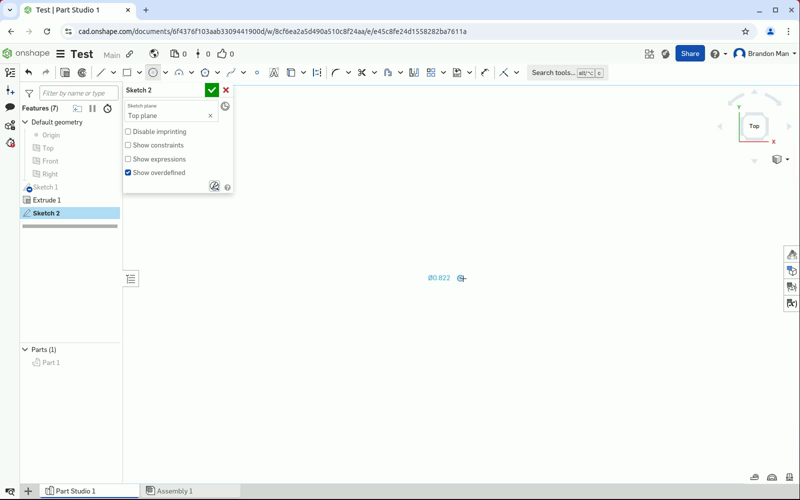
scroll(6)
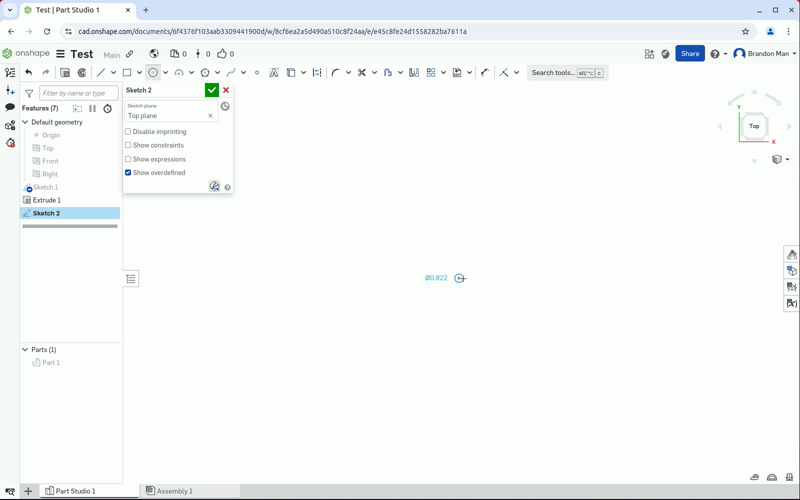
scroll(6)
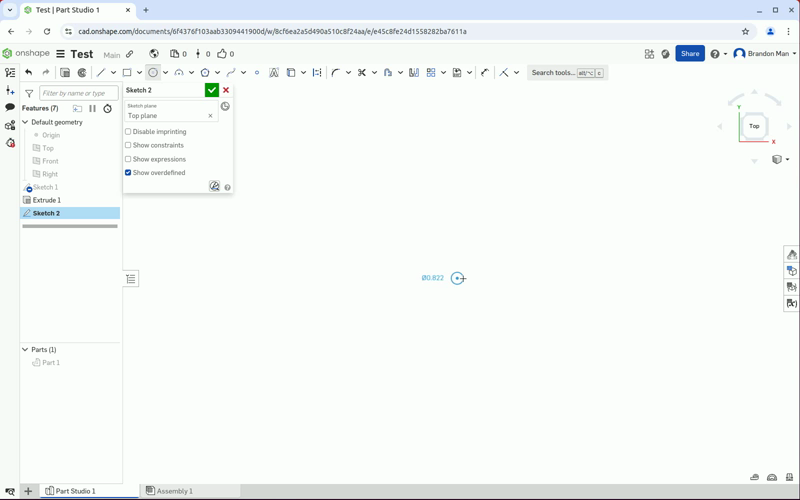
scroll(6)
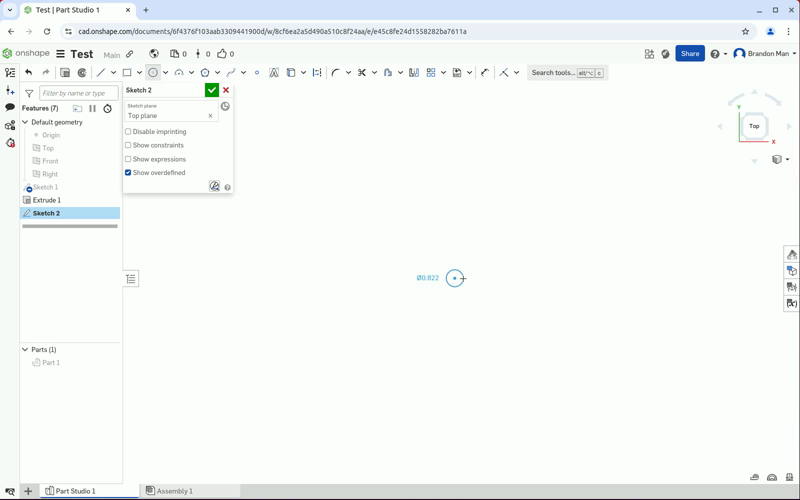
scroll(6)
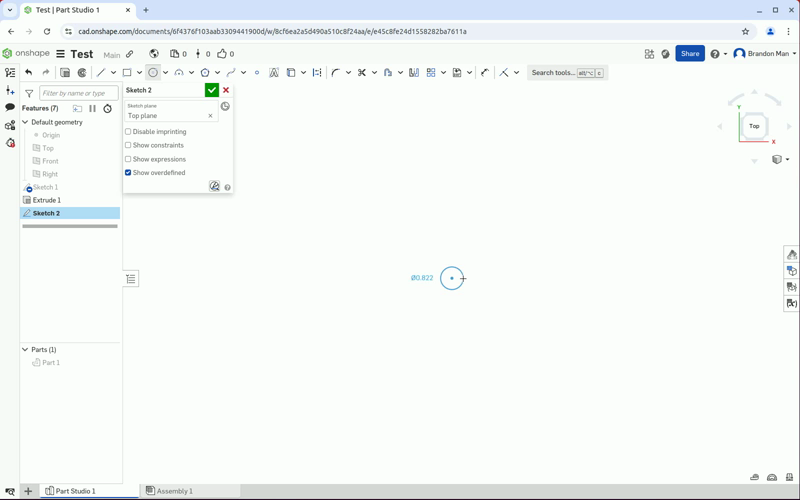
scroll(6)
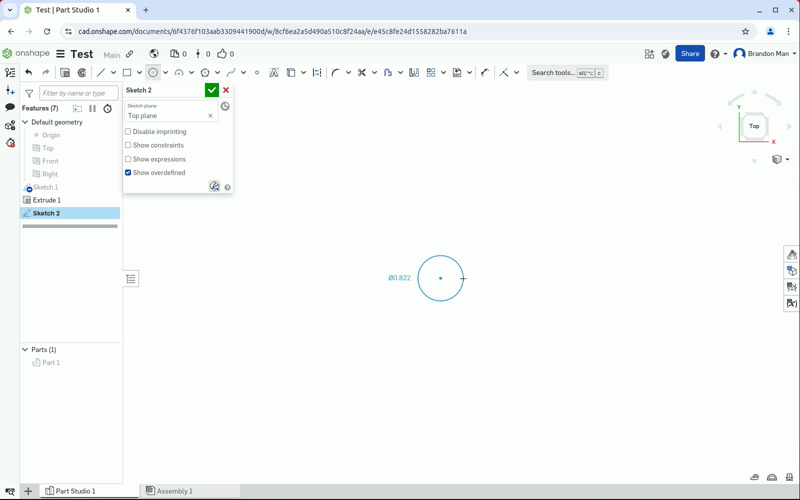
click(463, 278)
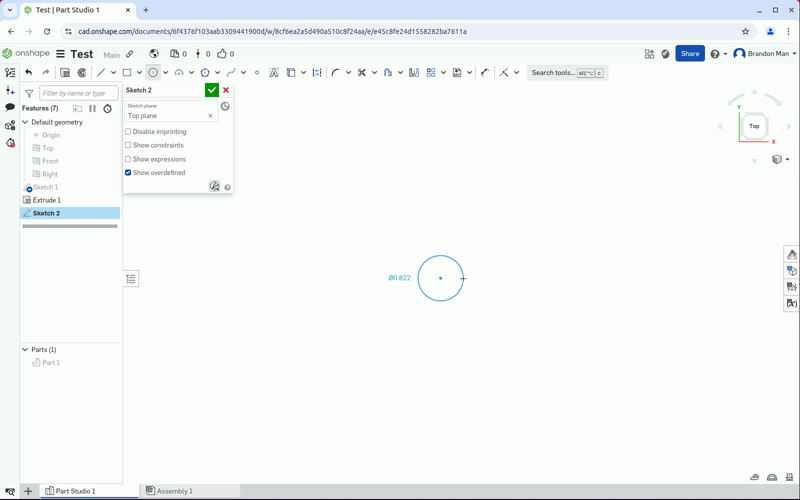
scroll(-6)
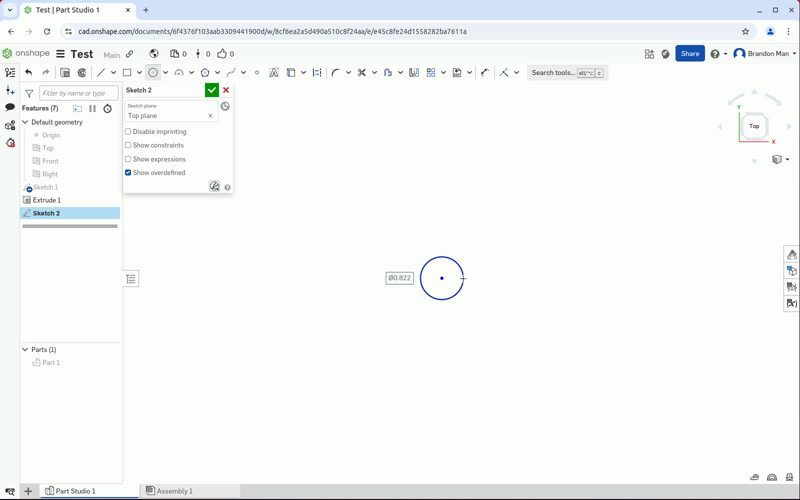
scroll(-6)
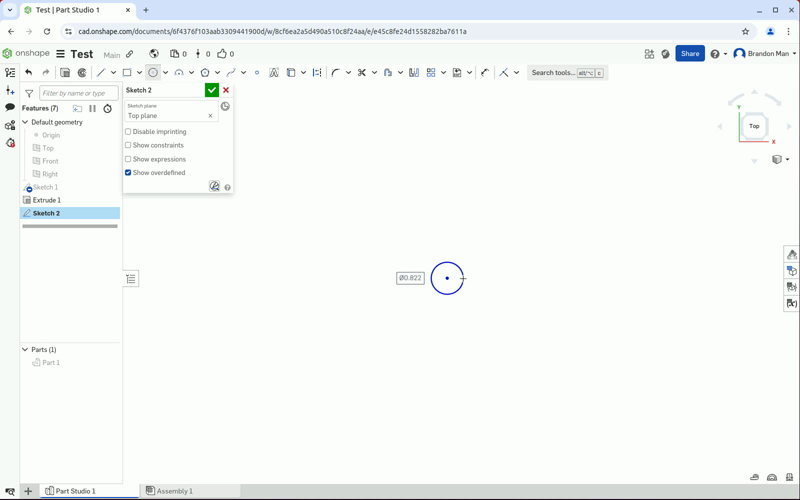
scroll(-6)
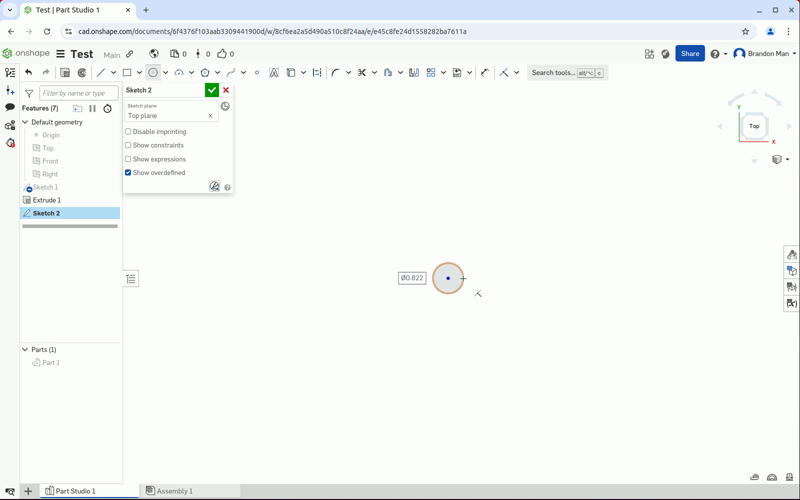
scroll(-6)
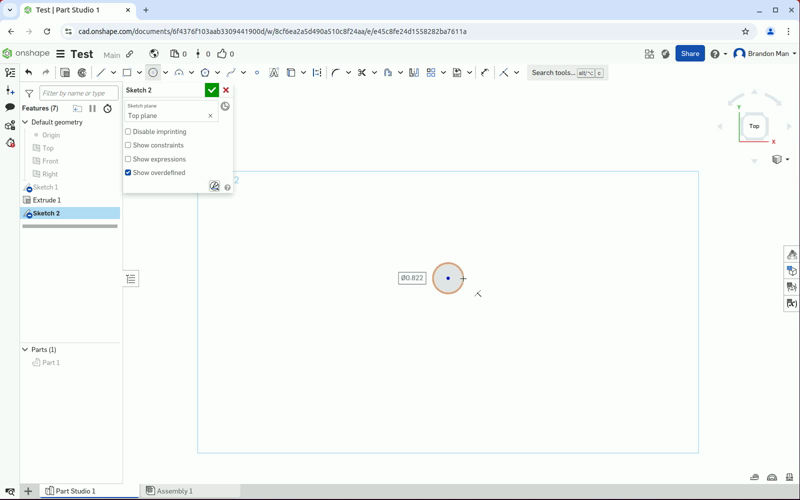
scroll(-6)
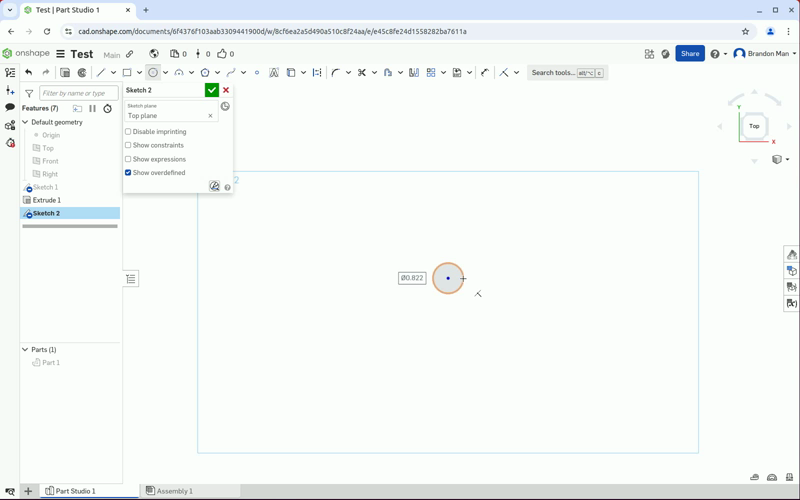
scroll(-6)
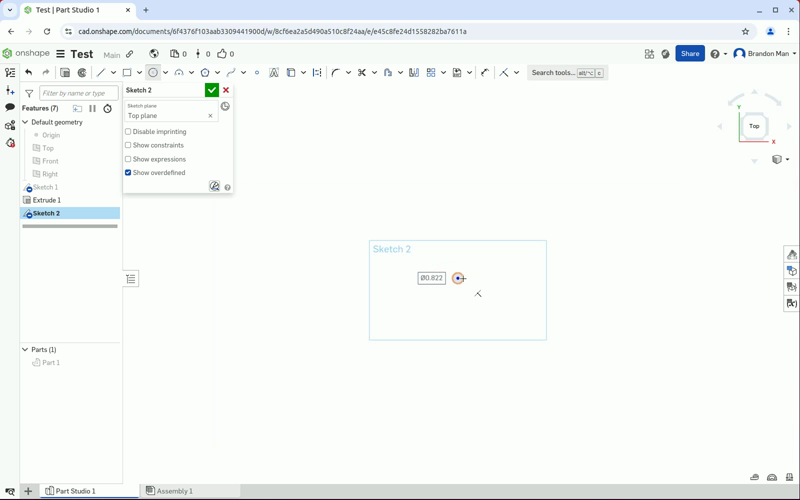
scroll(-6)
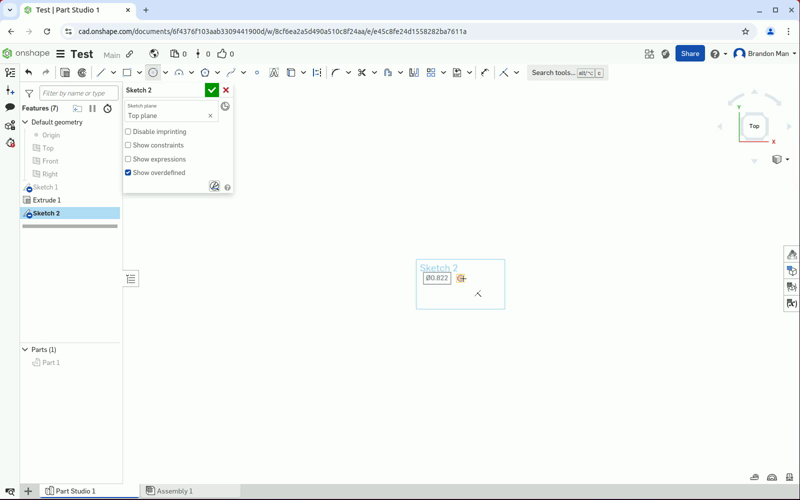
key(esc)
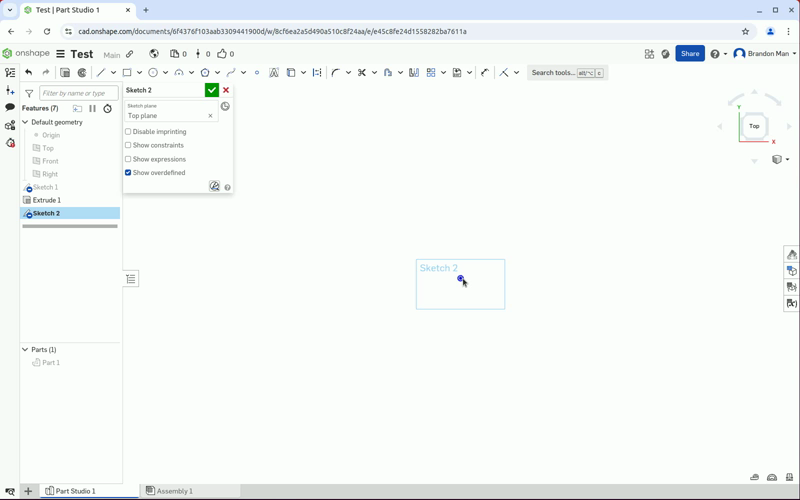
mouse_move(461, 278)
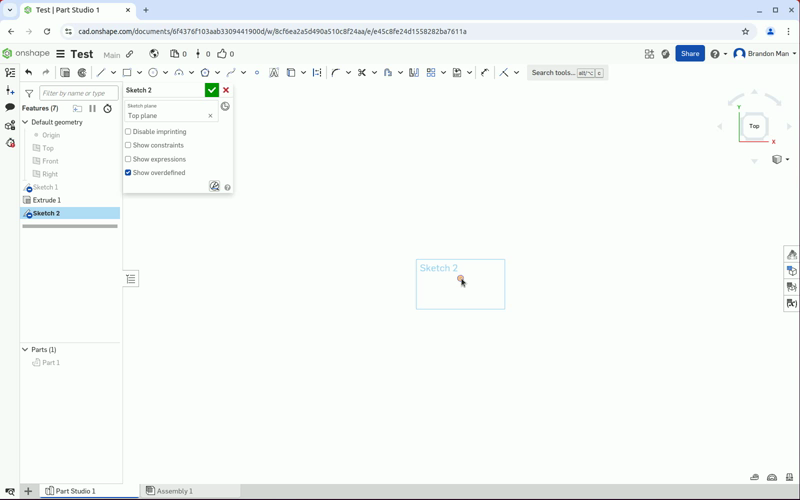
scroll(6)
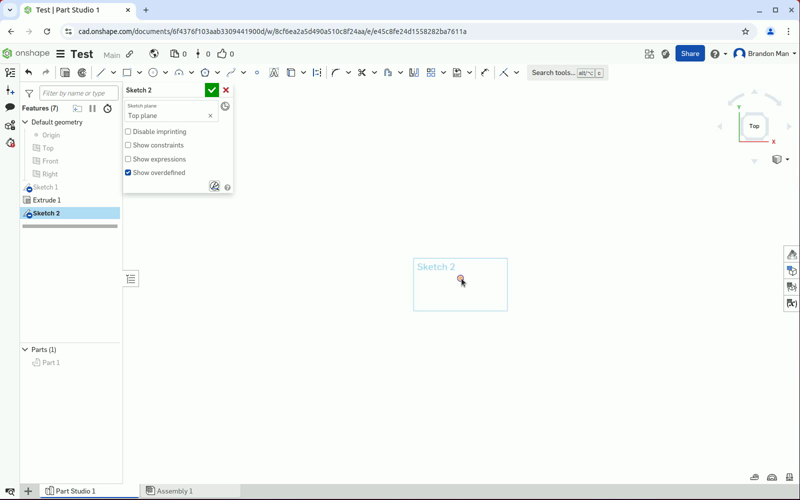
scroll(6)
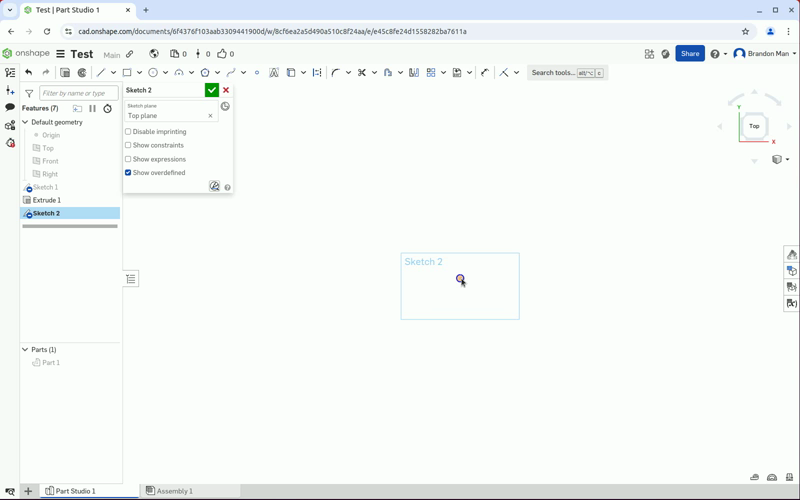
scroll(6)
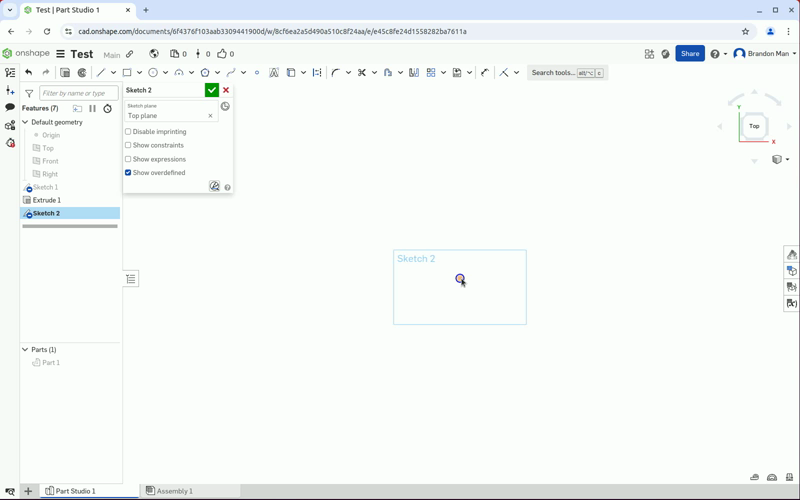
scroll(6)
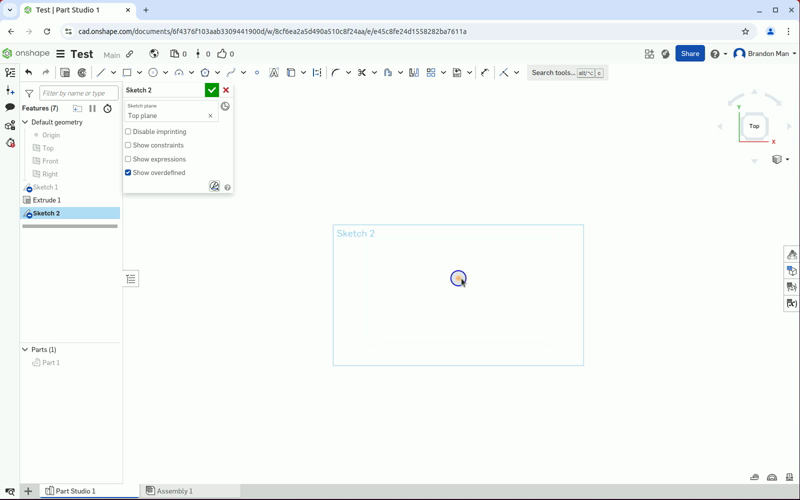
scroll(6)
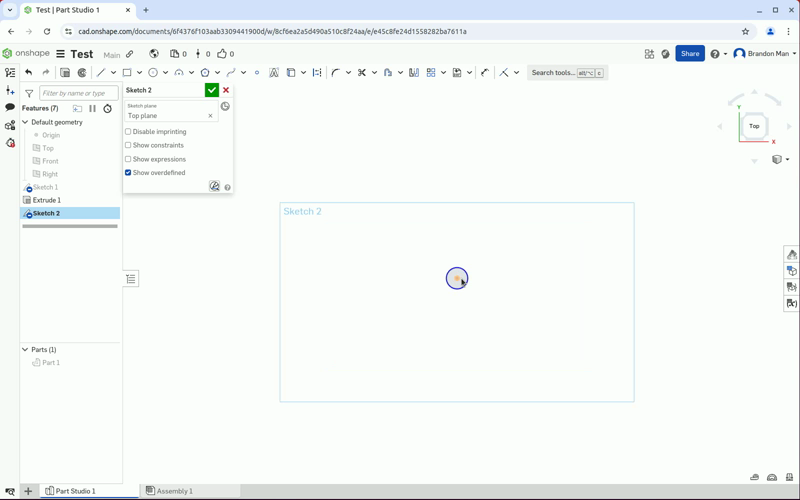
scroll(6)
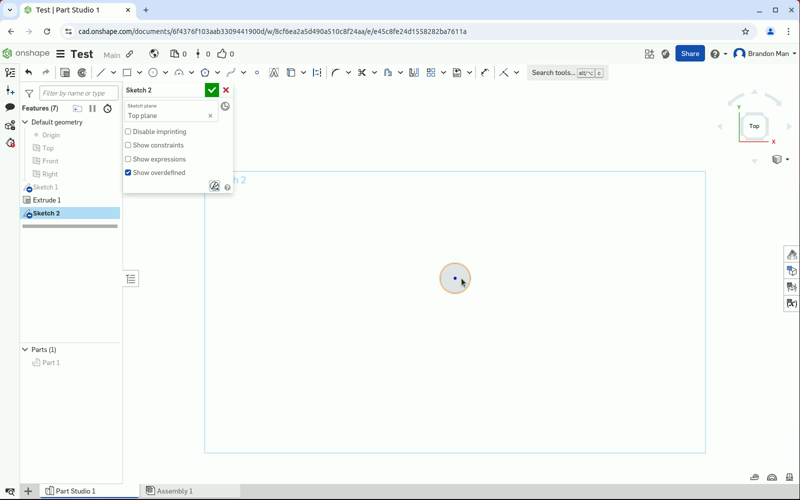
scroll(6)
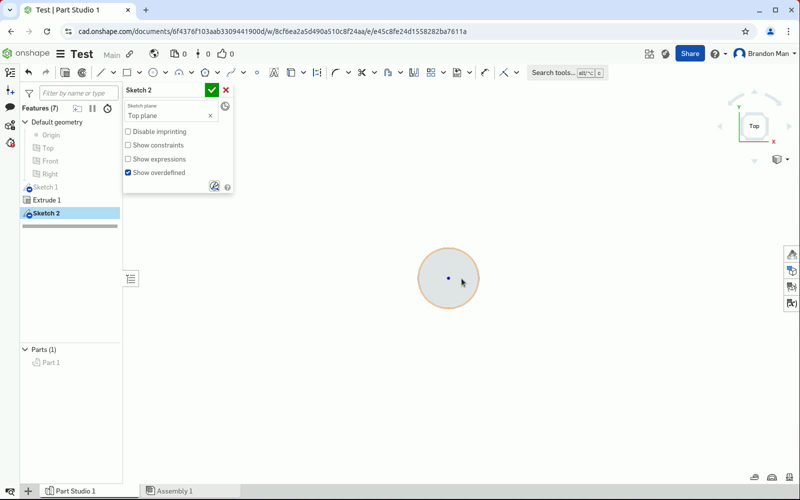
click(461, 278)
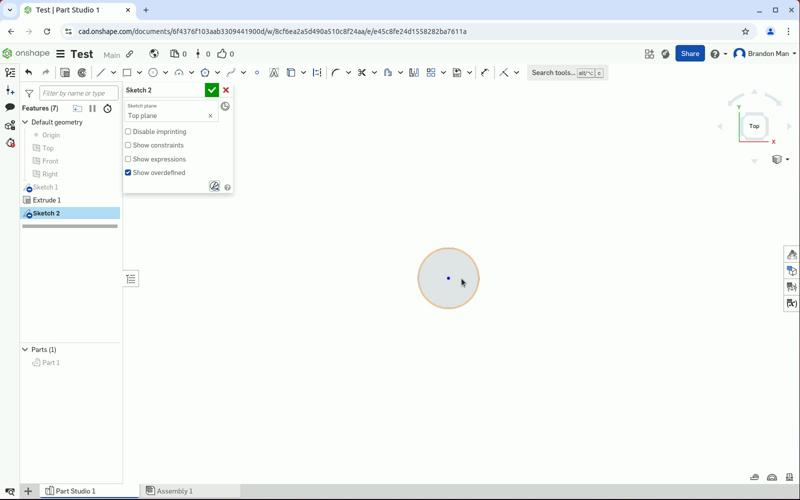
scroll(-6)
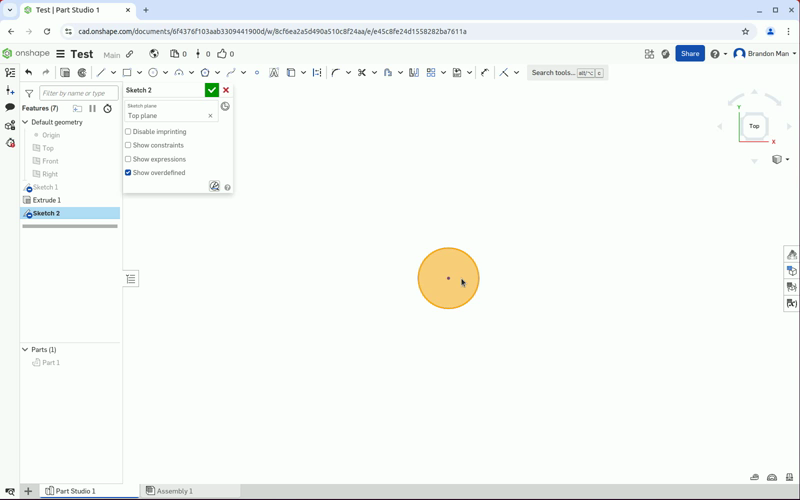
scroll(-6)
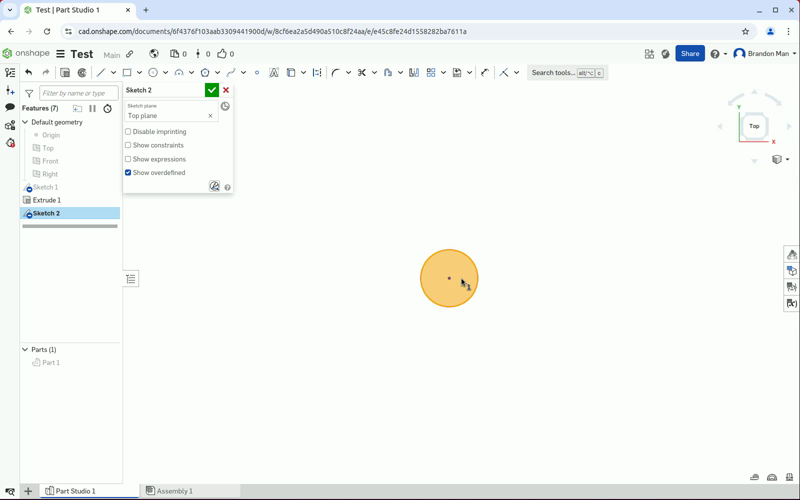
scroll(-6)
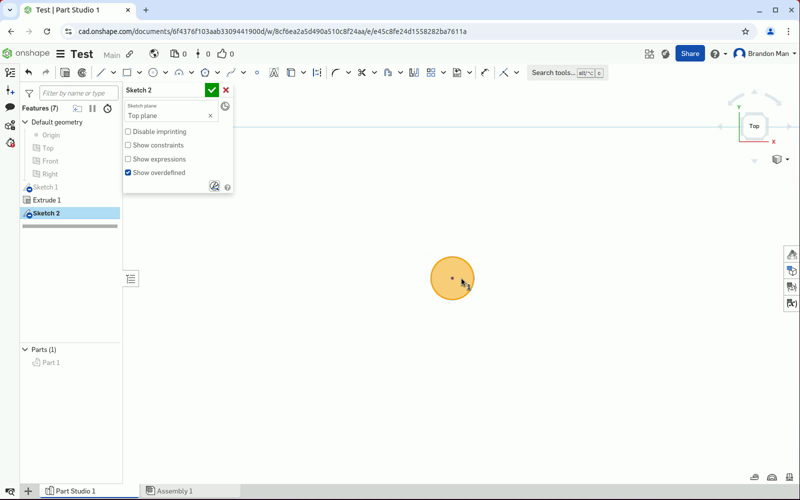
scroll(-6)
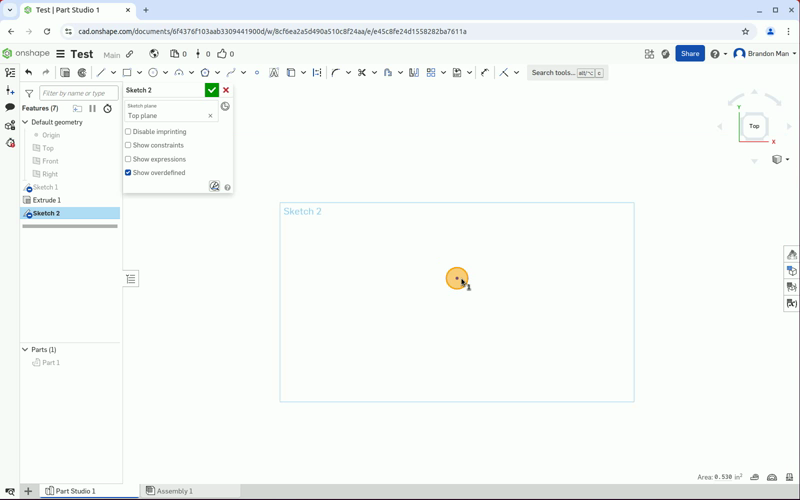
scroll(-6)
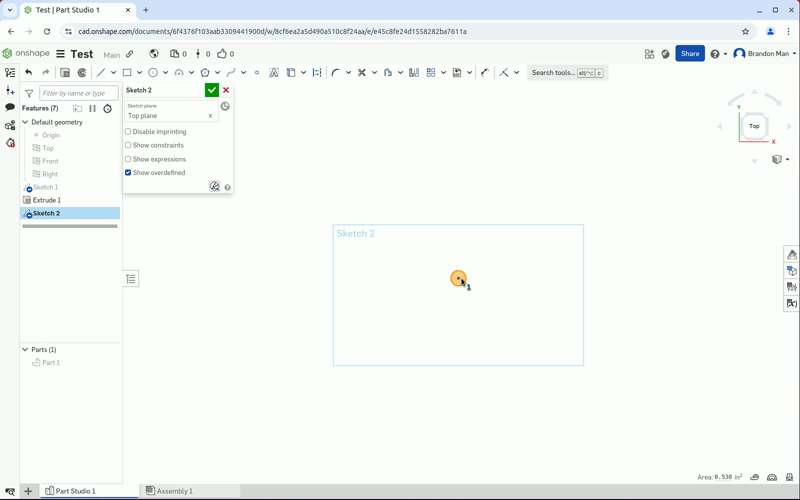
scroll(-6)
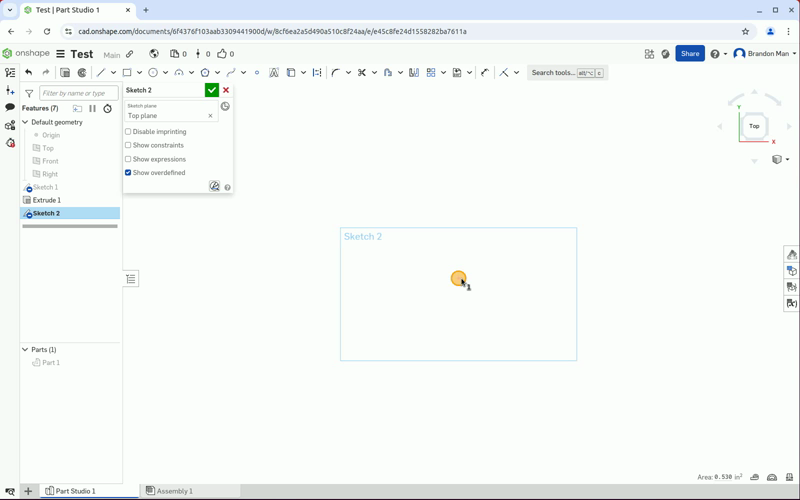
scroll(-6)
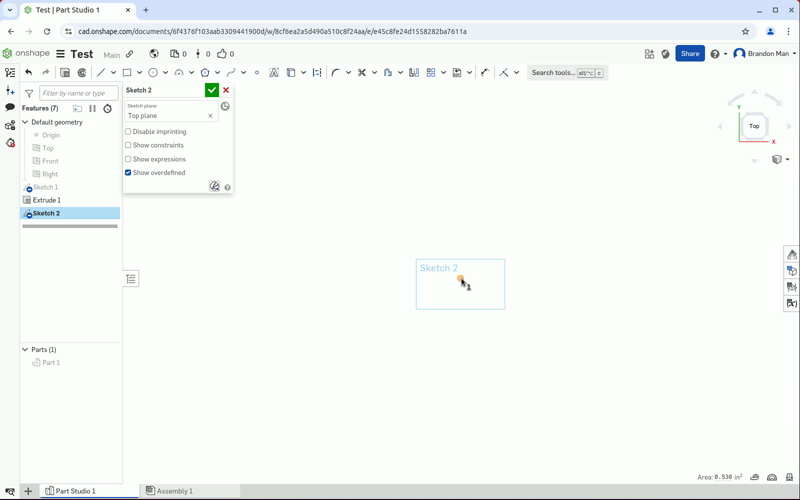
mouse_move(73, 352)
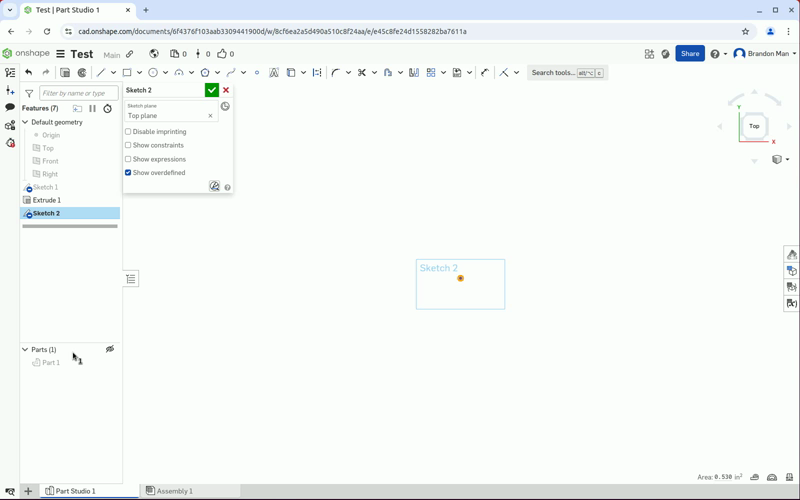
key(shift+y)
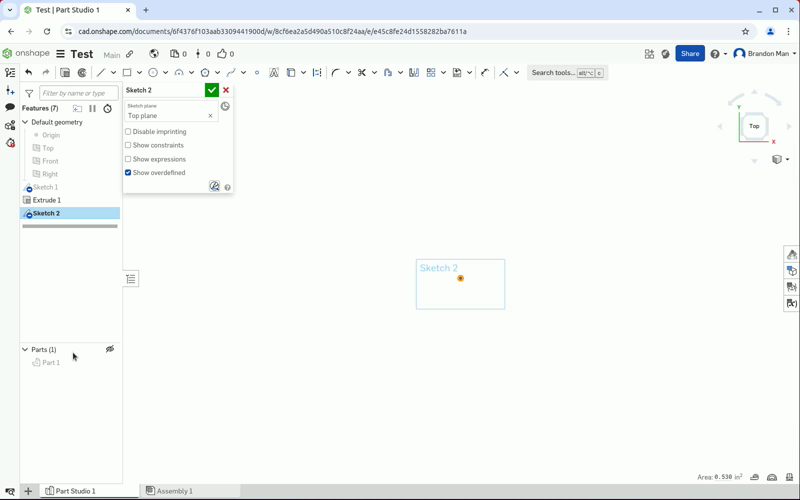
key(shift+e)
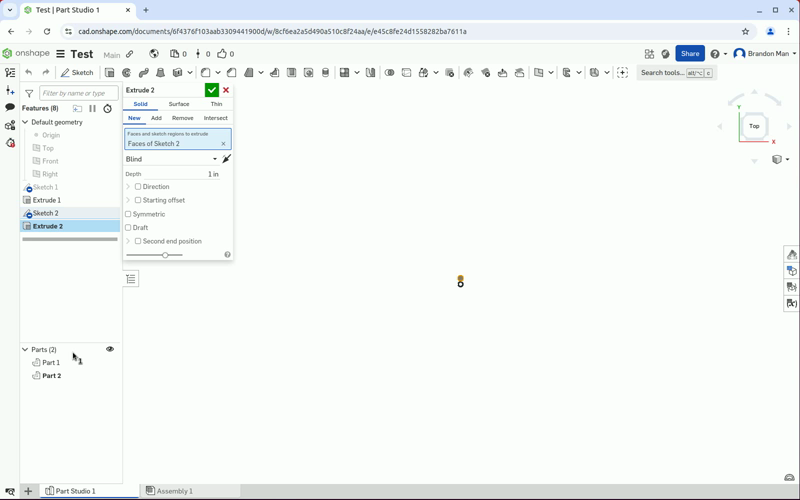
mouse_move(143, 106)
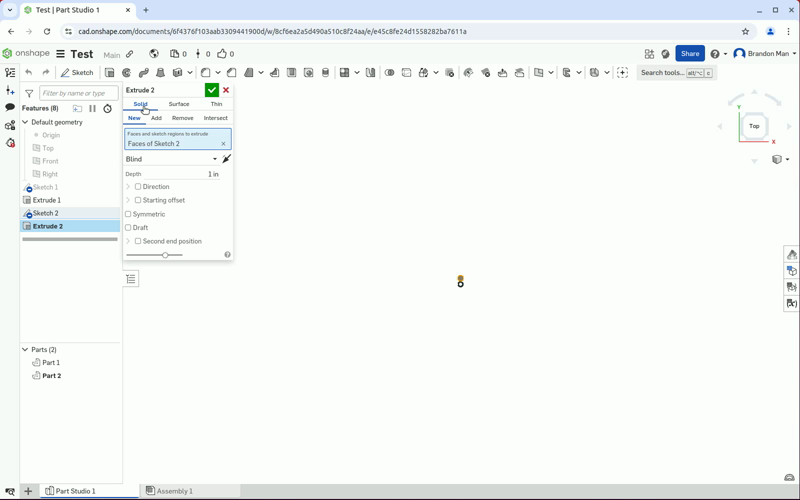
click(143, 106)
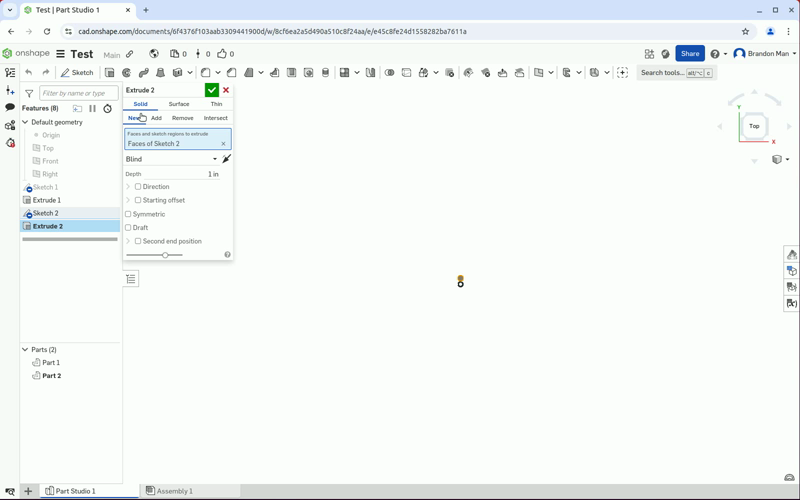
mouse_move(137, 120)
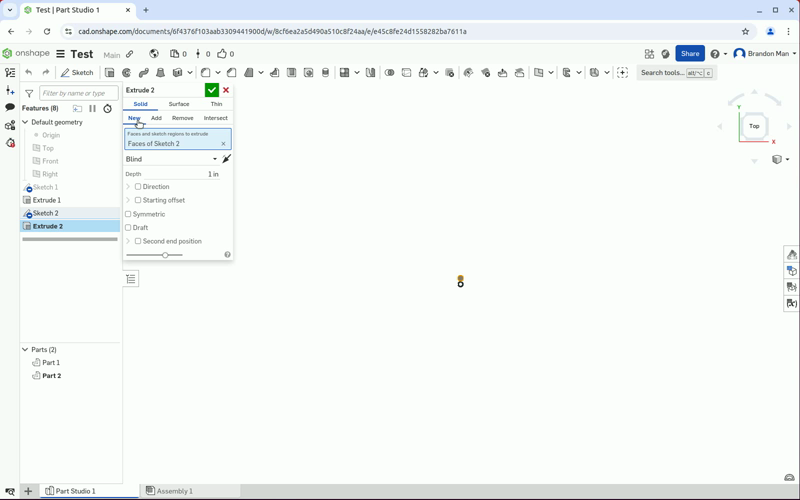
click(137, 120)
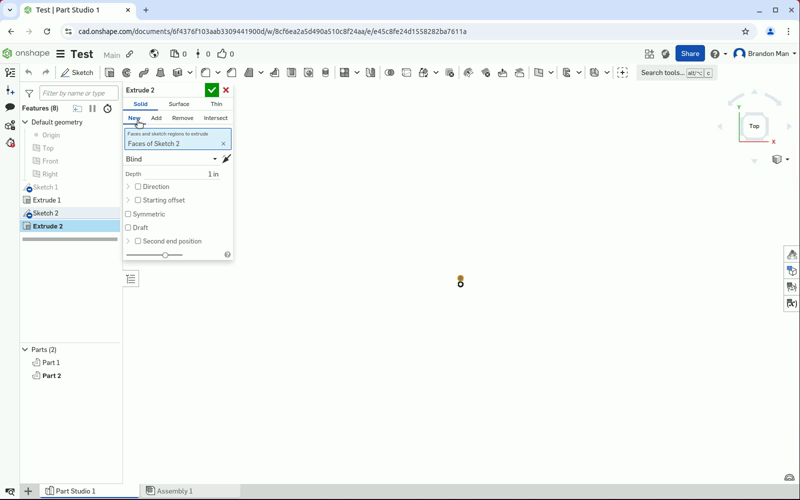
key(tab, 4)
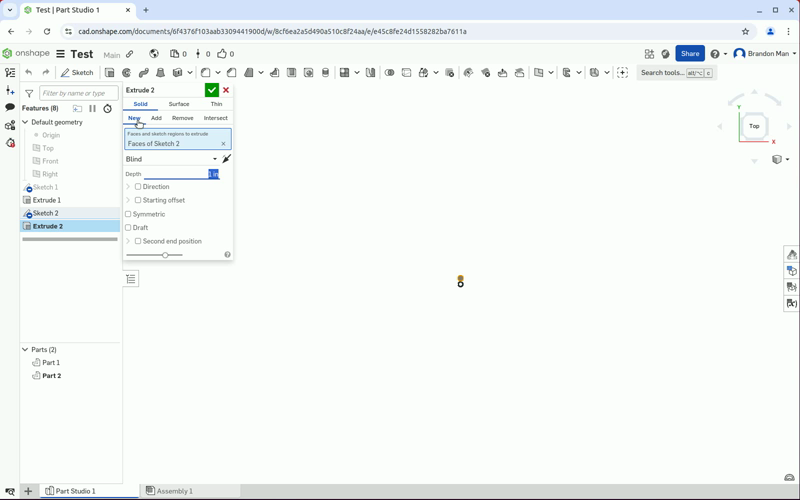
text(21.905)
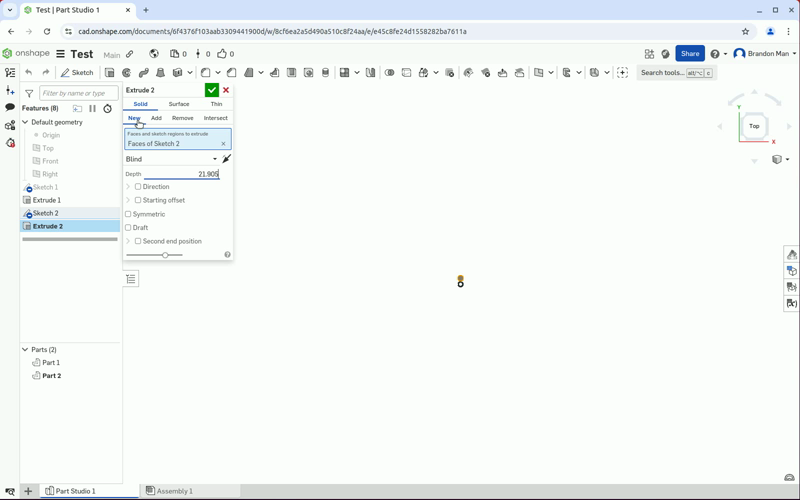
key(enter)
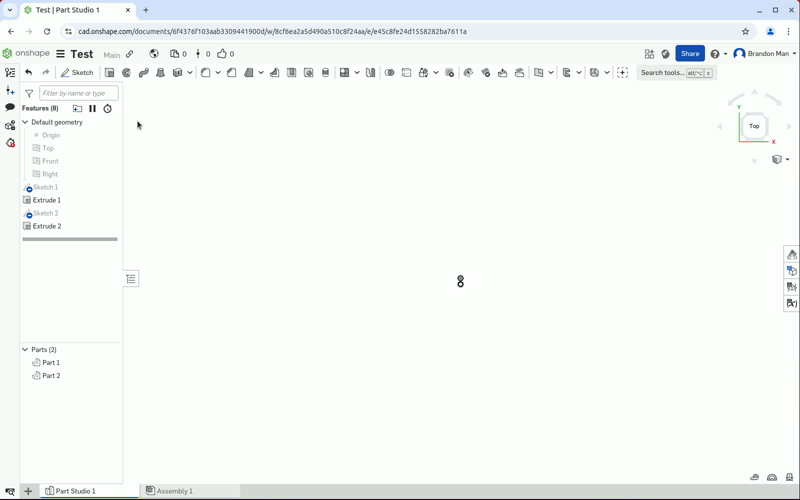
key(shift+h)
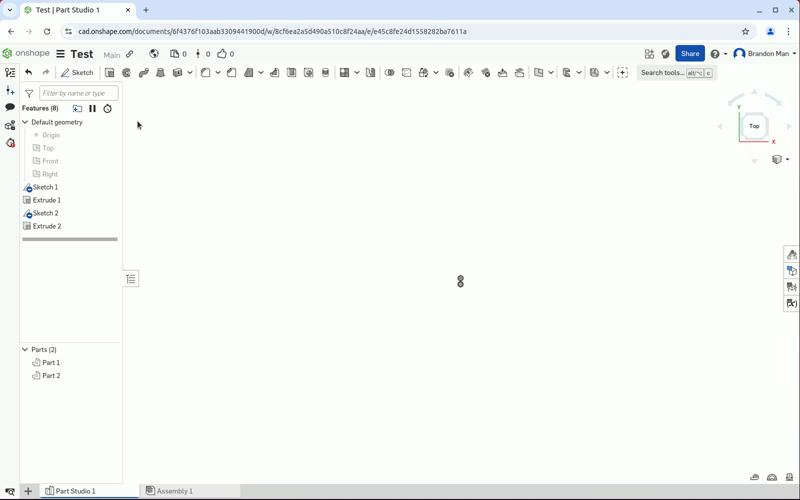
key(shift+h)
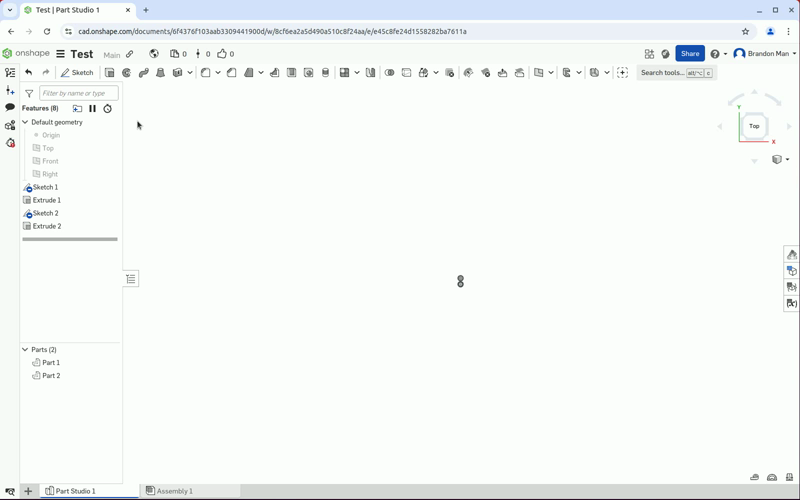
key(shift+7)
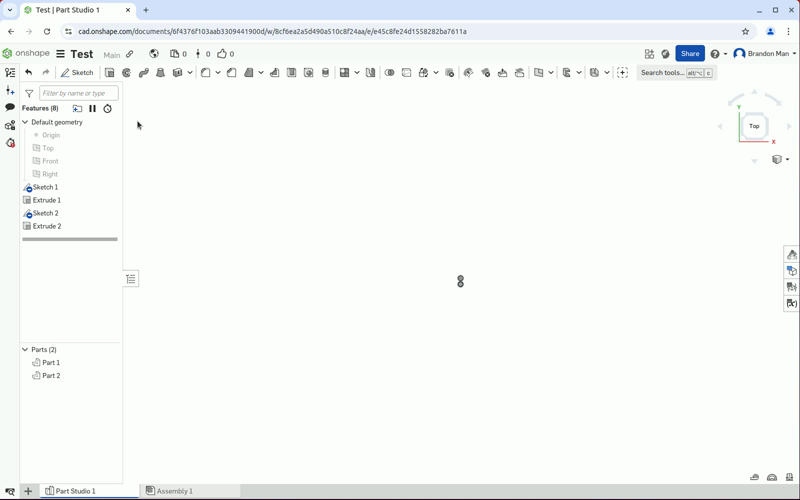
key(up, 3)
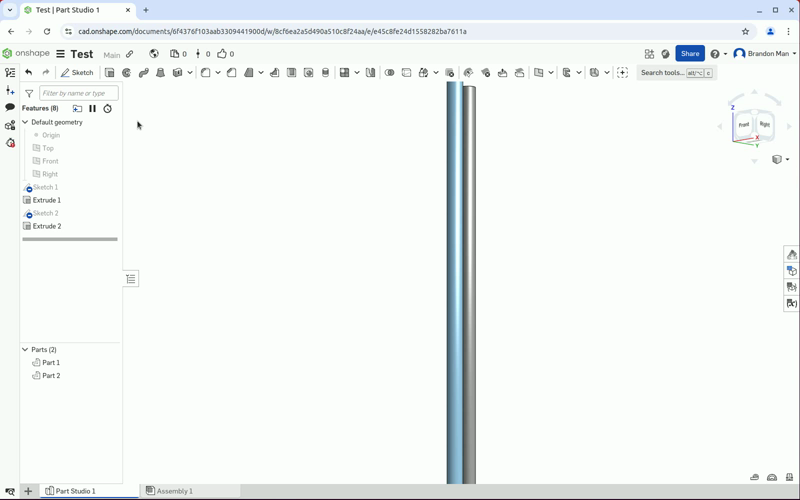
key(left, 3)
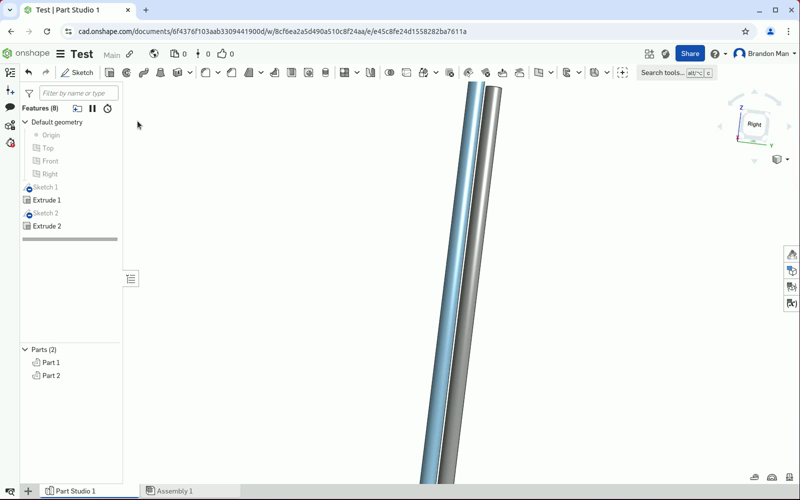
key(right, 3)
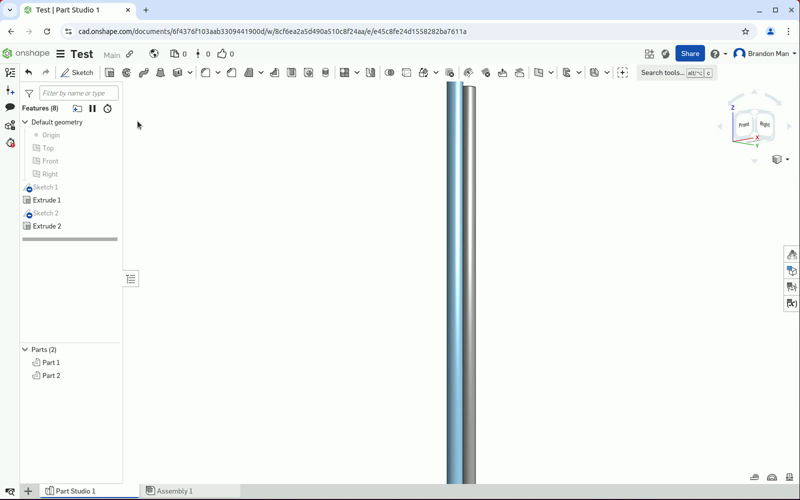
key(down, 3)
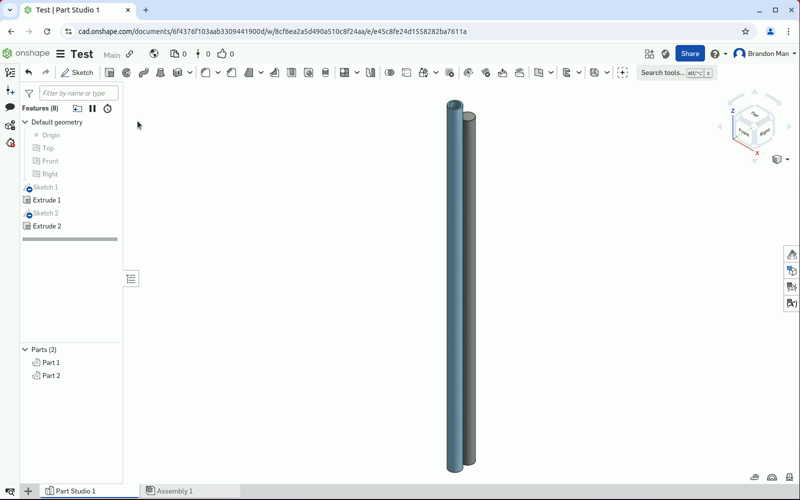
mouse_move(73, 189)
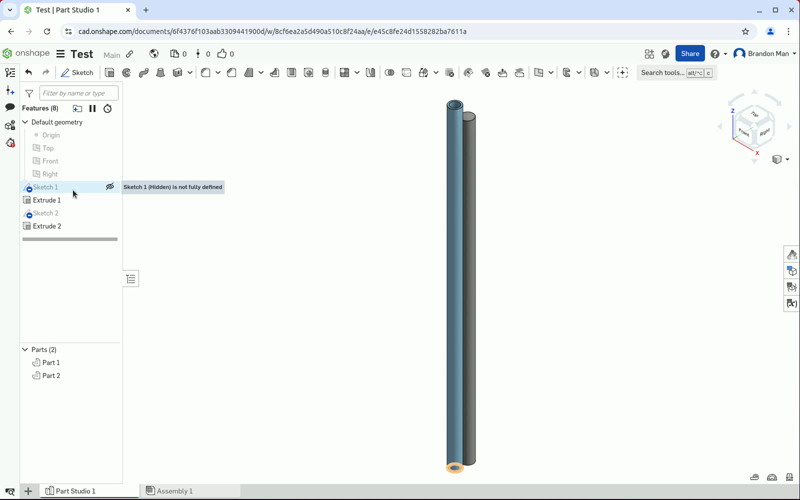
click(73, 189)